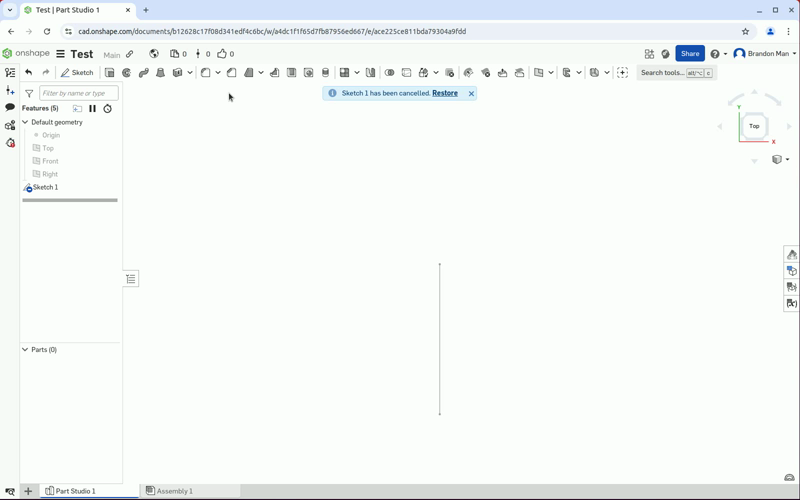
key(shift+h)
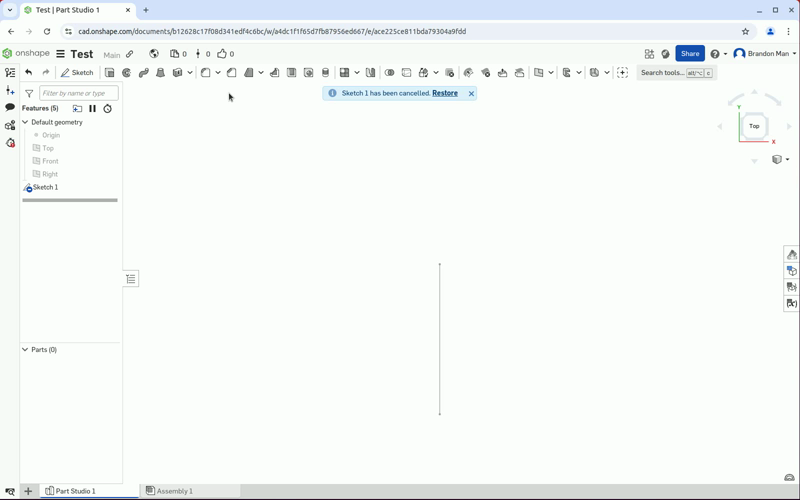
key(shift+s)
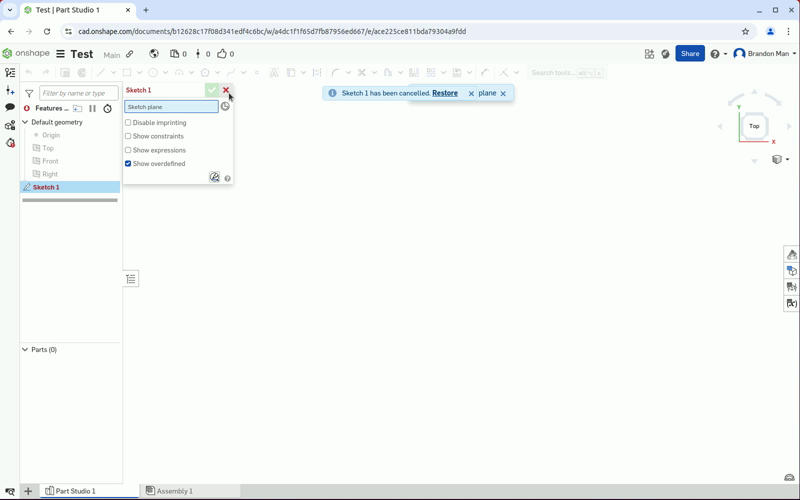
mouse_move(73, 150)
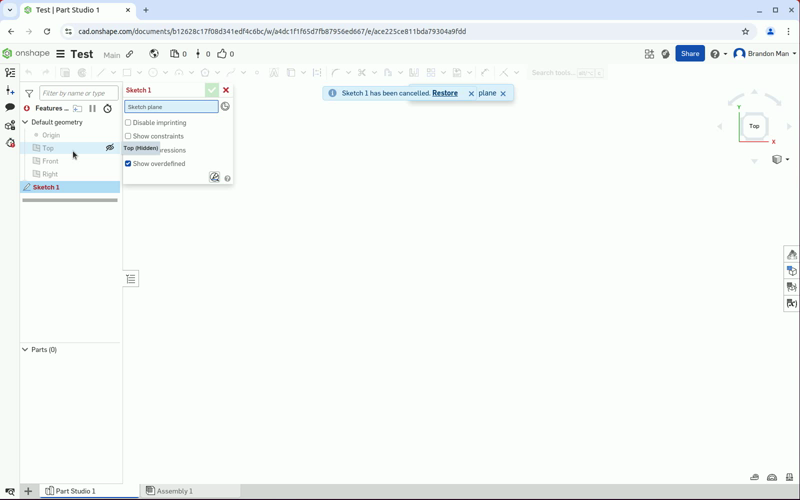
click(73, 150)
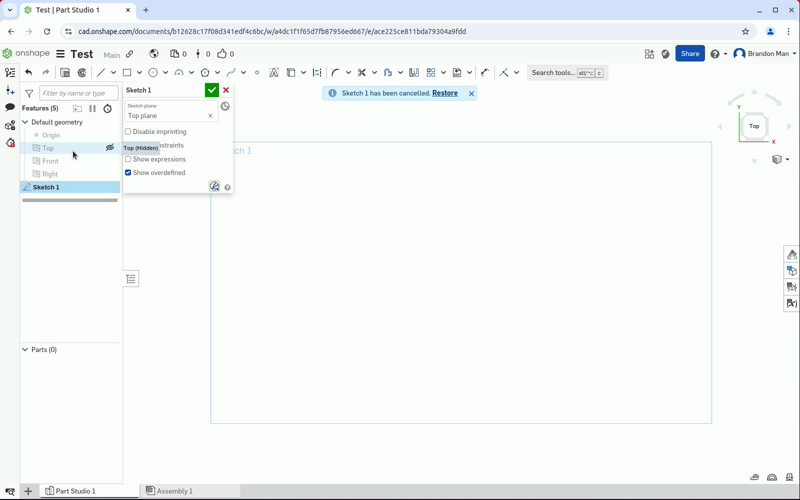
mouse_move(73, 352)
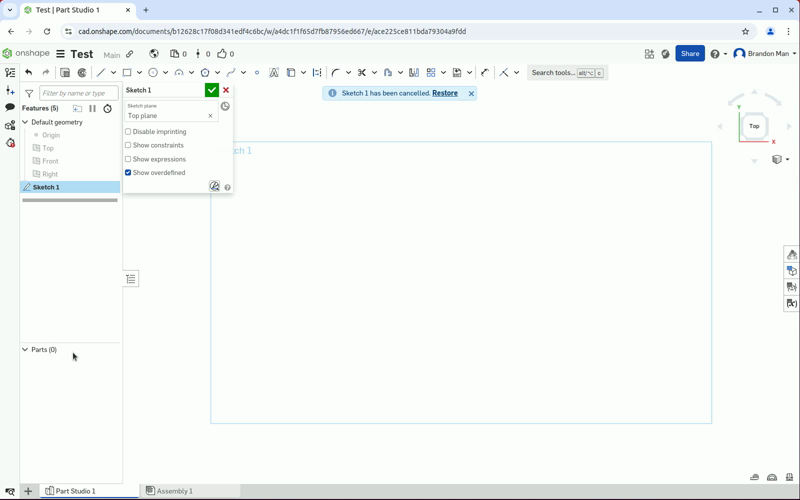
key(y)
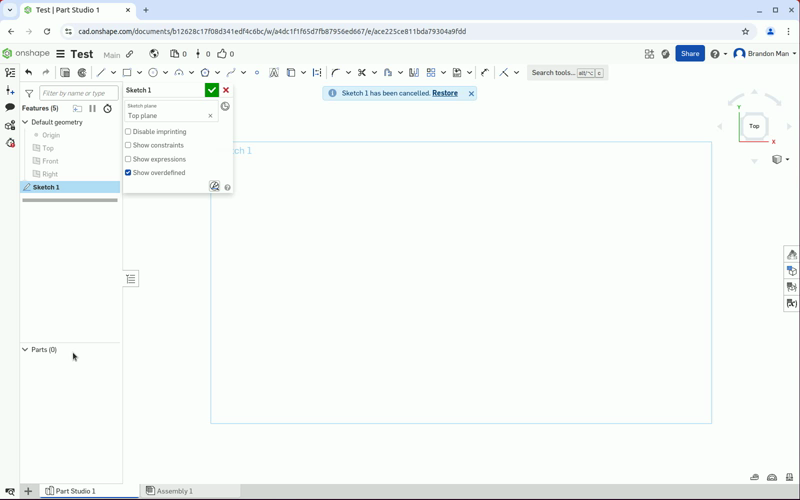
key(c)
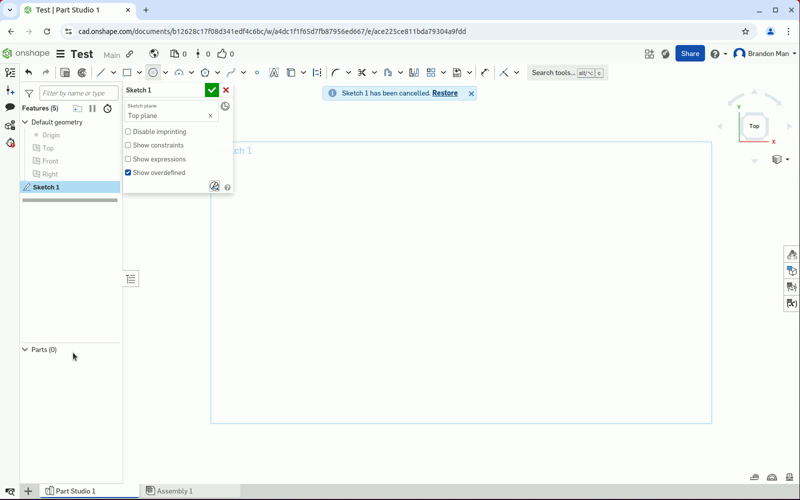
key_down(shift)
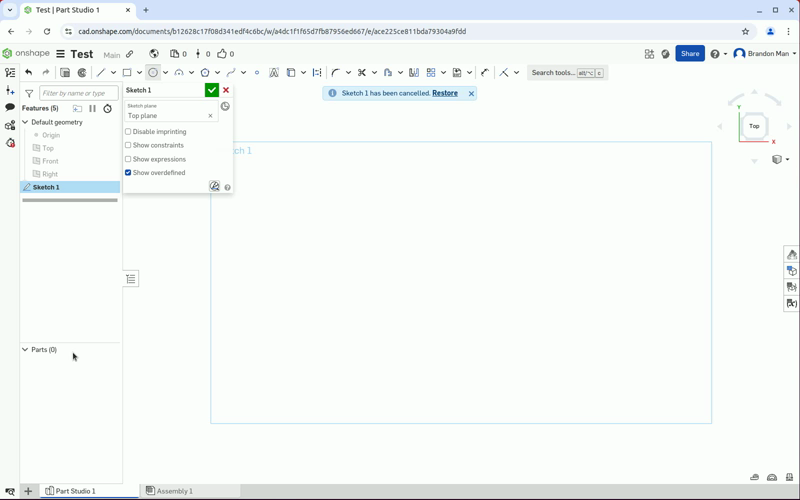
mouse_move(460, 282)
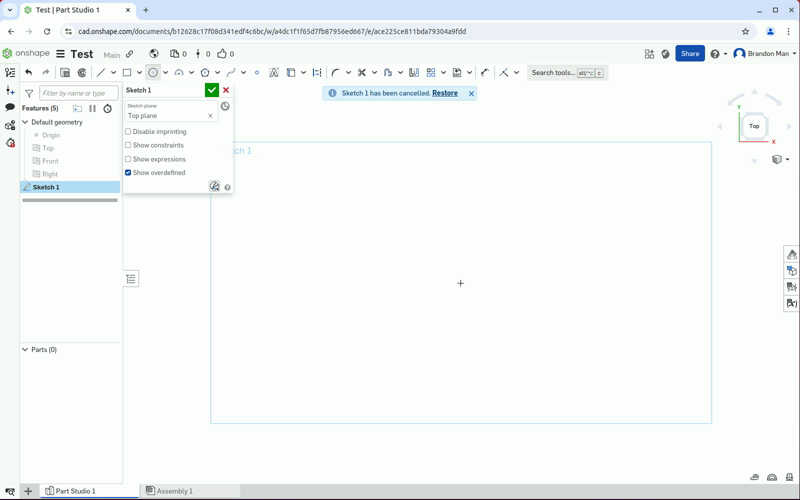
click(460, 282)
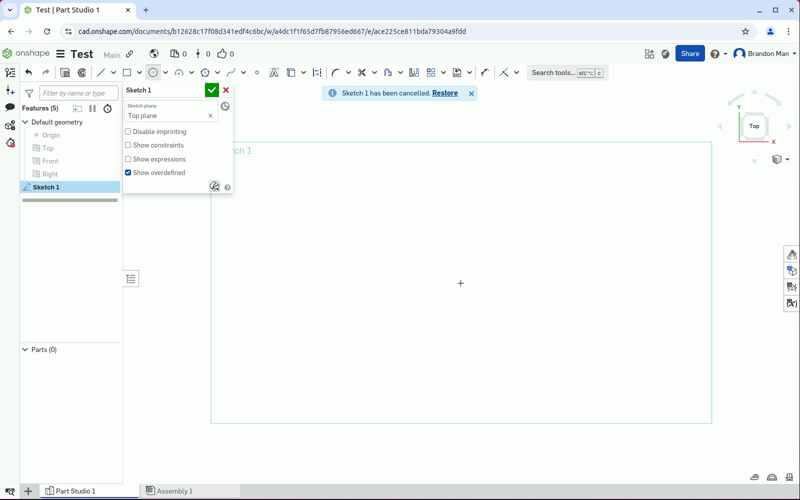
key_up(shift)
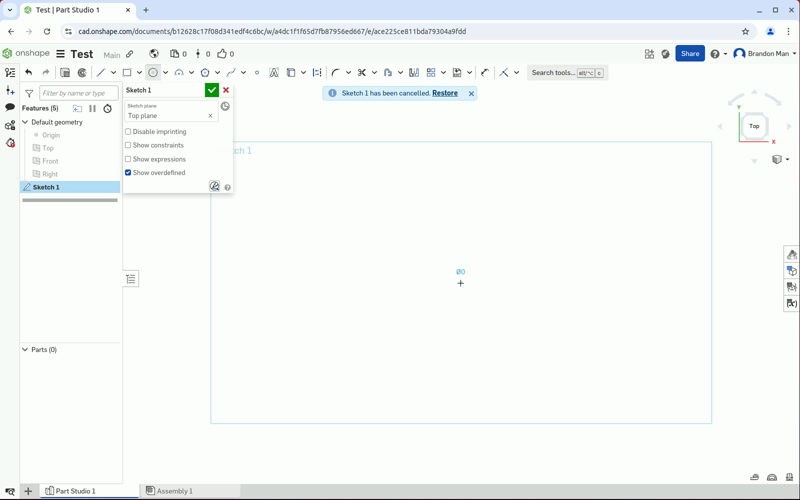
mouse_move(524, 282)
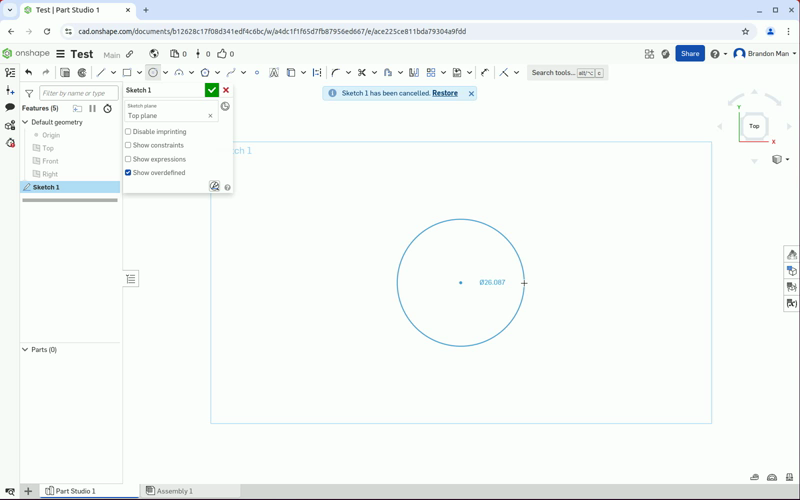
click(524, 282)
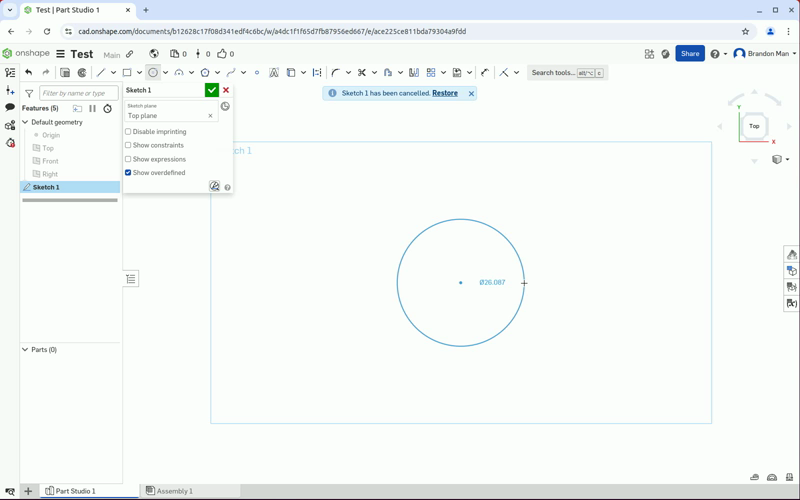
key(esc)
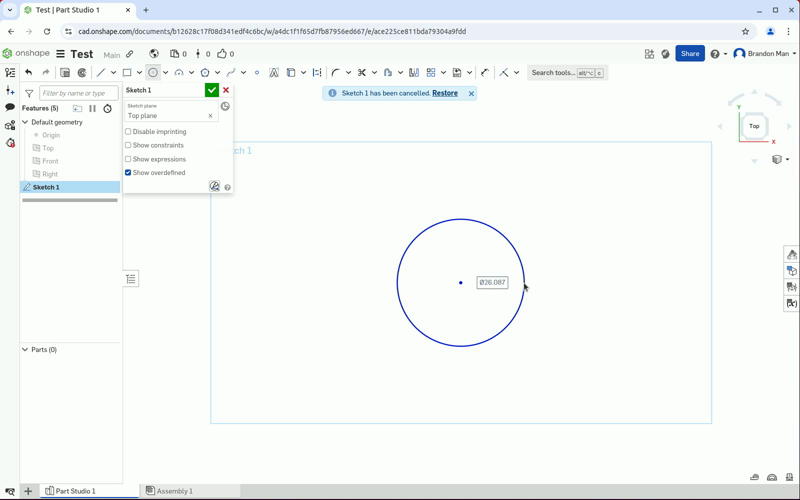
mouse_move(485, 272)
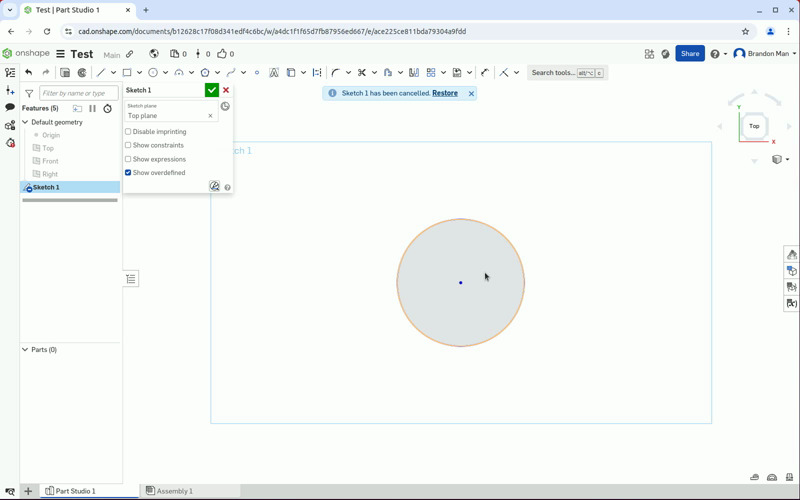
click(485, 272)
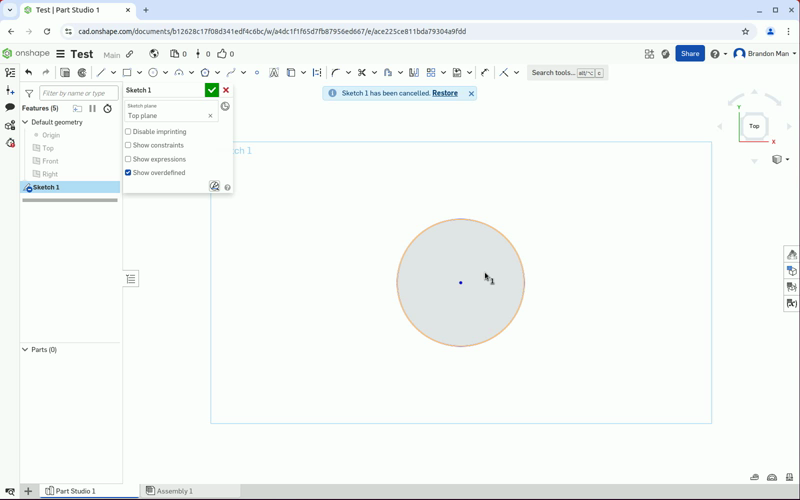
mouse_move(73, 352)
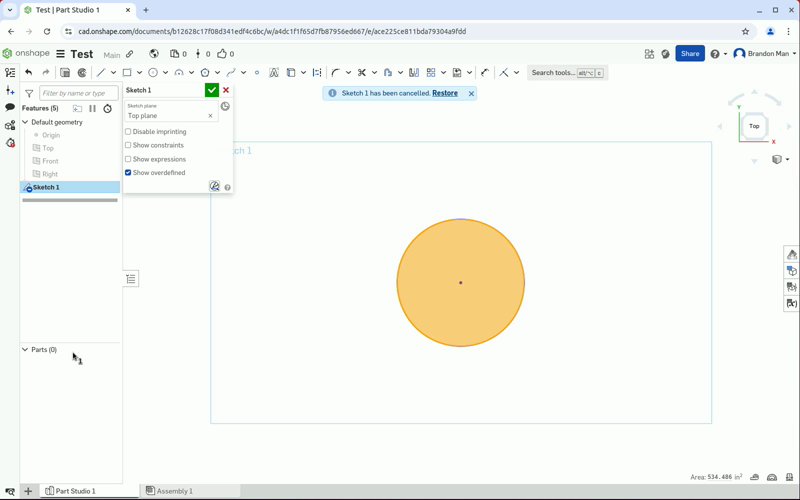
key(shift+y)
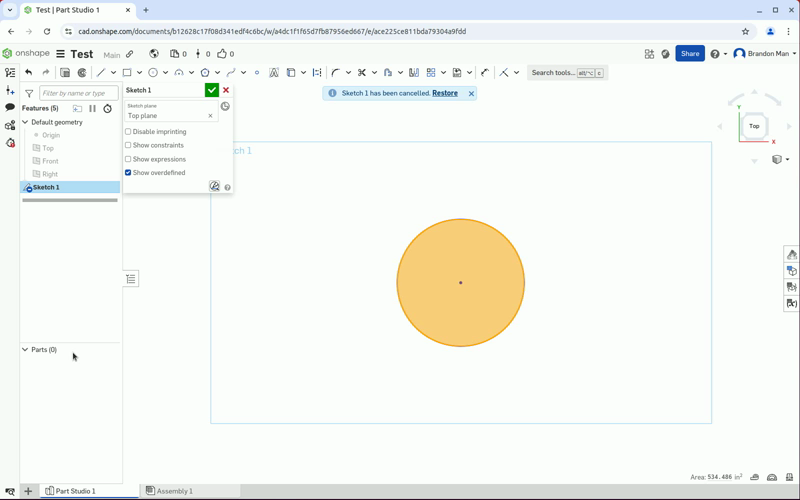
key(shift+e)
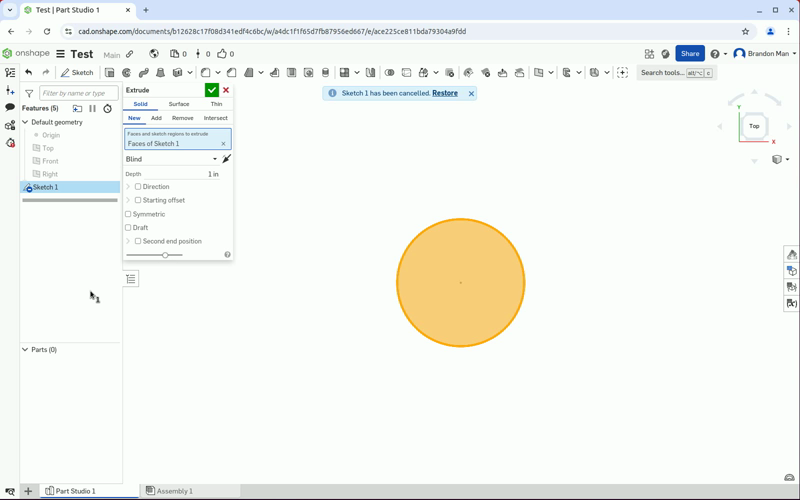
mouse_move(143, 106)
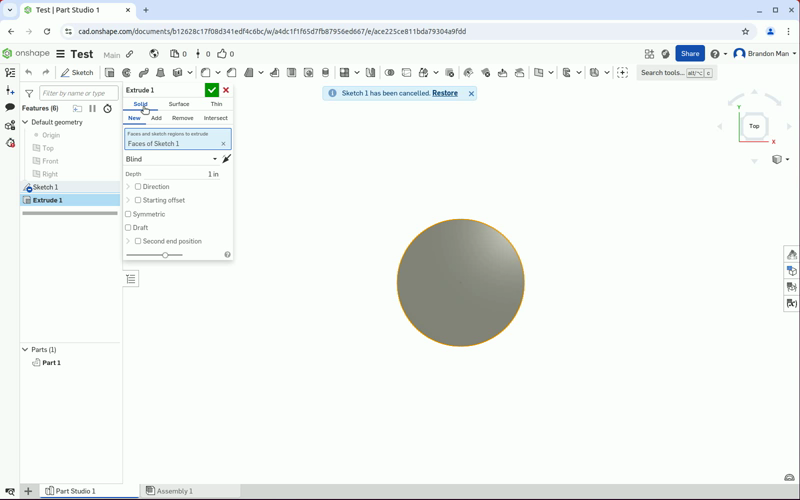
click(143, 106)
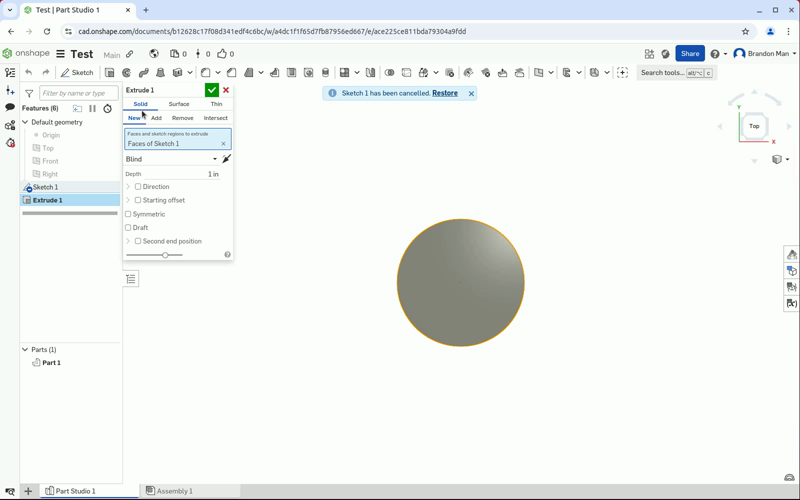
mouse_move(137, 120)
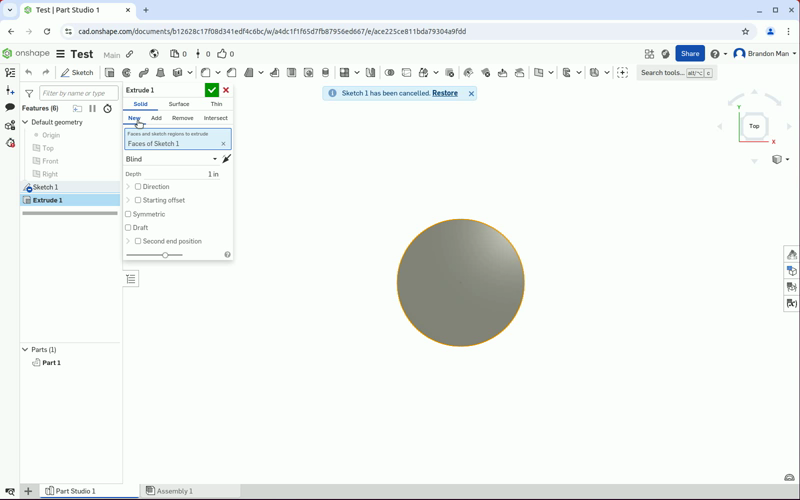
click(137, 120)
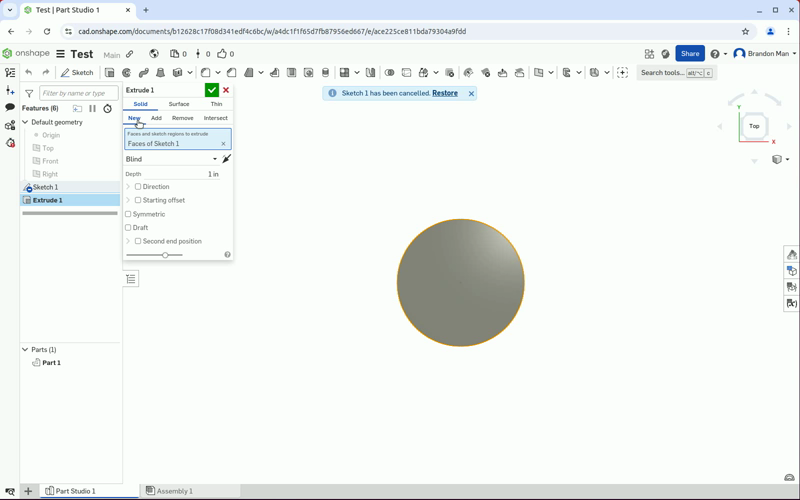
key(tab, 4)
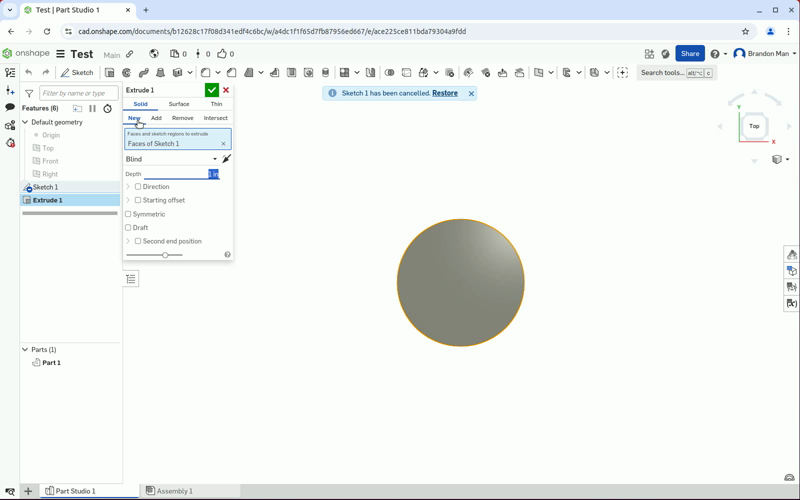
text(-0.722)
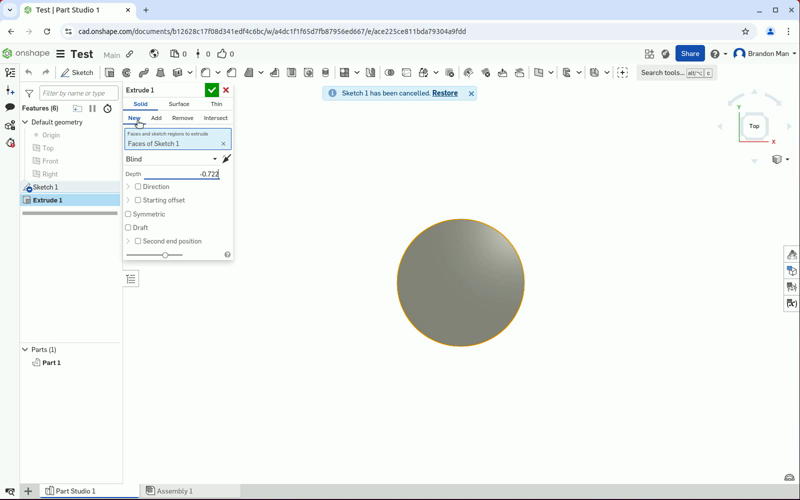
key(enter)
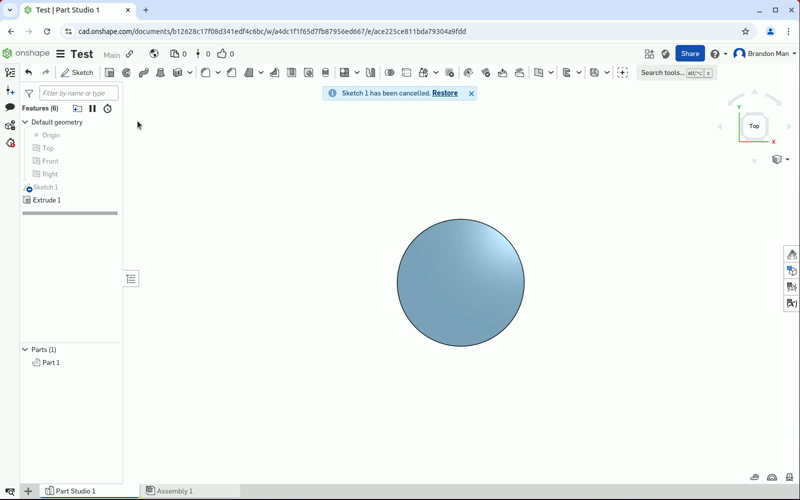
key(shift+h)
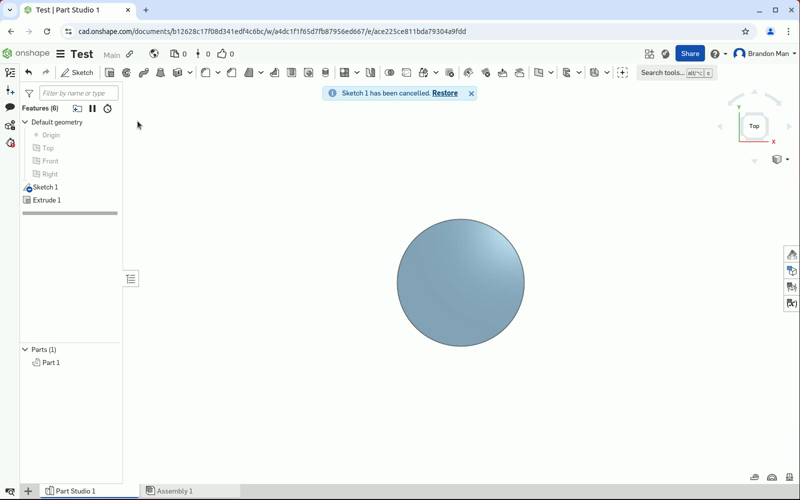
key(shift+h)
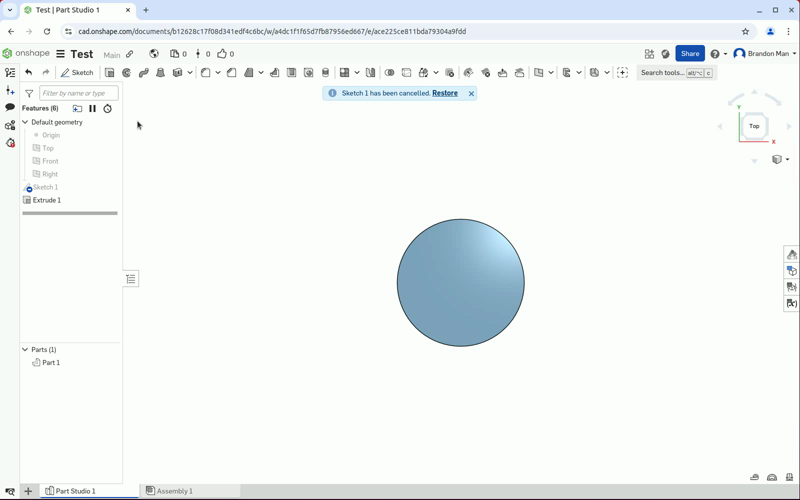
mouse_move(73, 189)
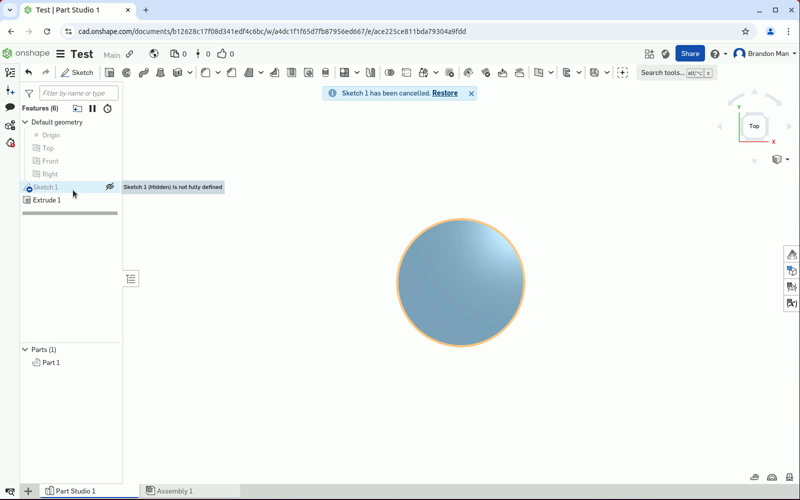
click(73, 189)
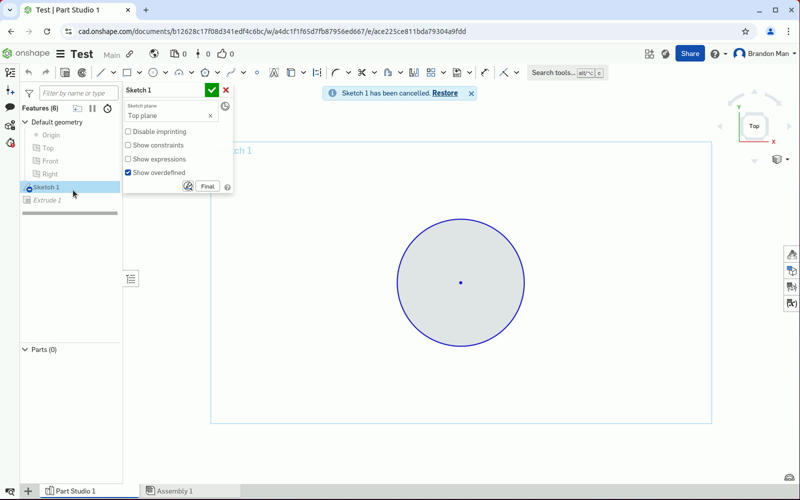
mouse_move(229, 92)
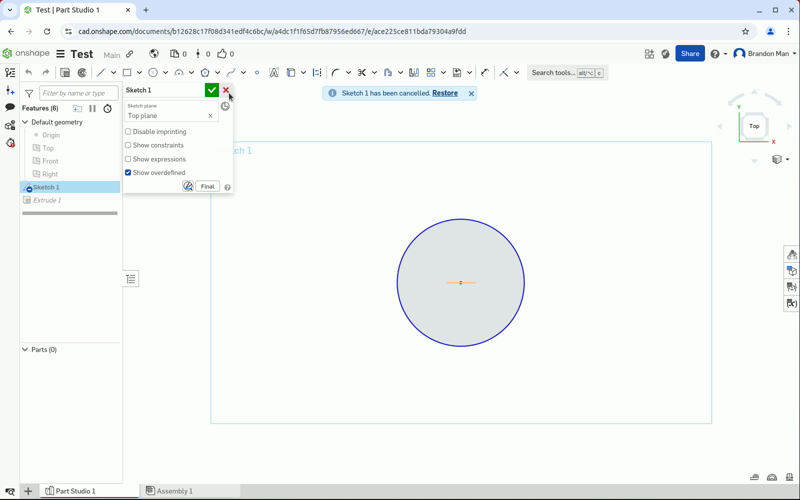
click(229, 92)
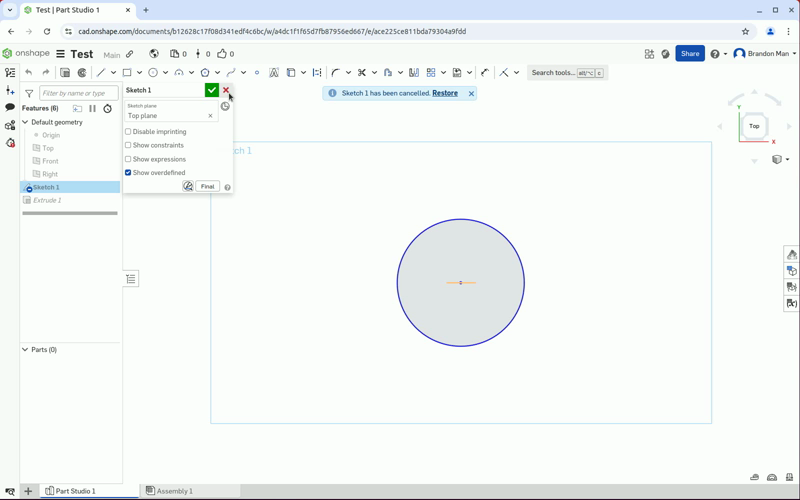
key(shift+s)
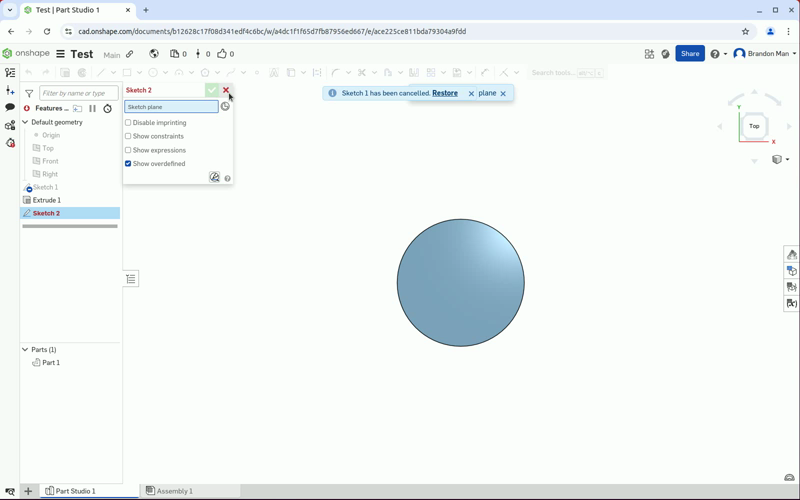
mouse_move(73, 150)
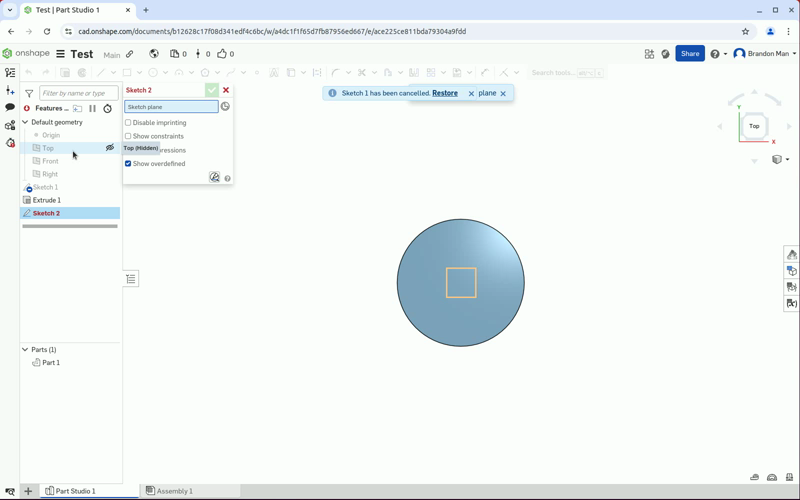
click(73, 150)
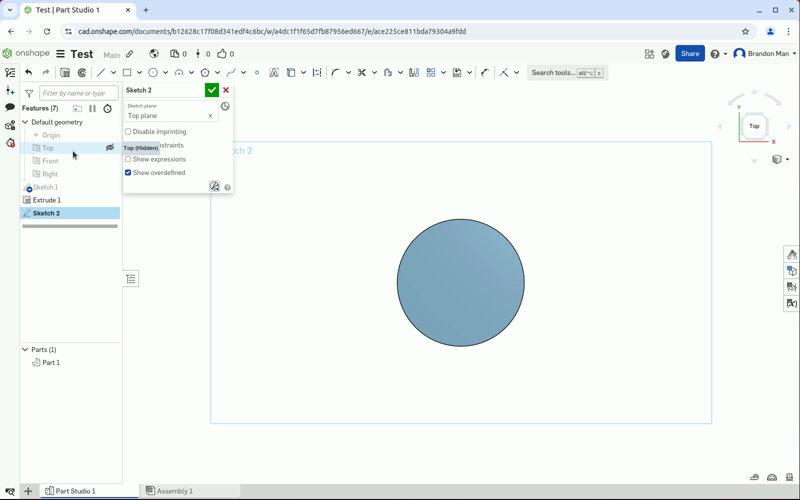
mouse_move(73, 352)
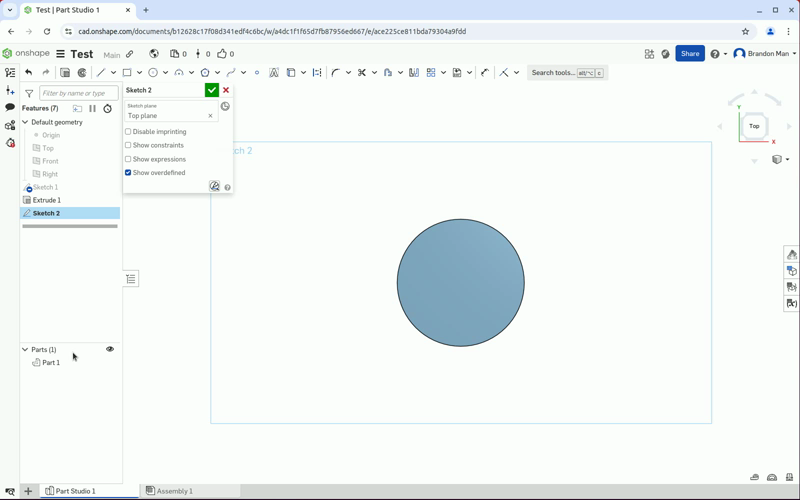
key(y)
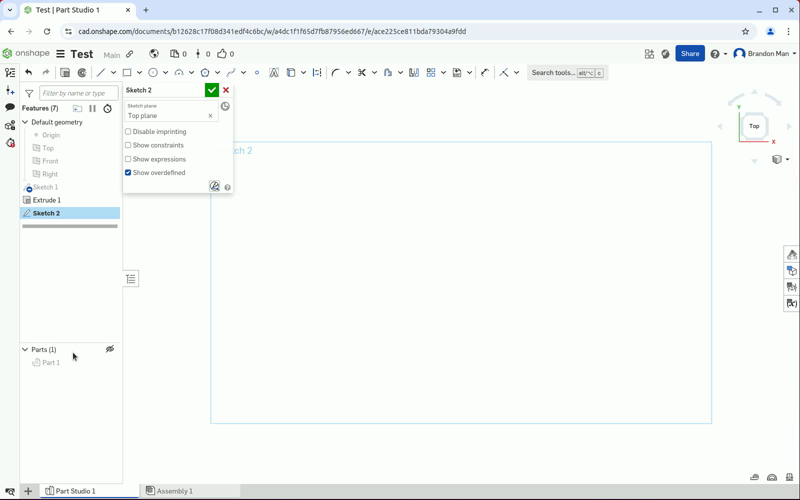
key(c)
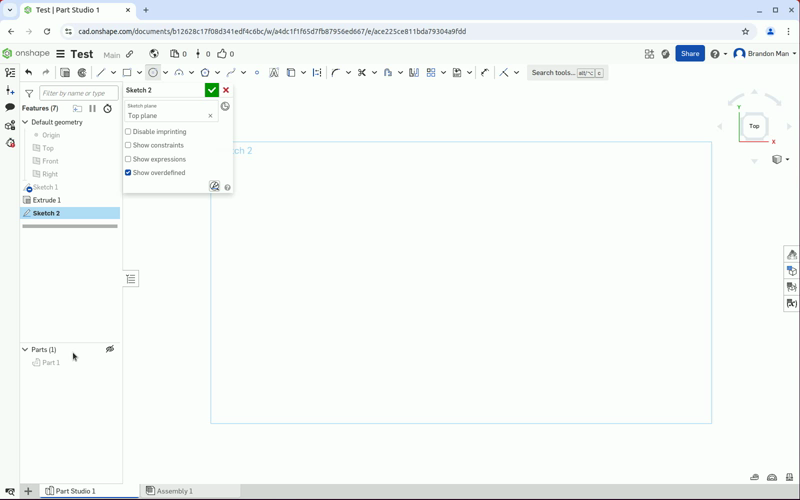
key_down(shift)
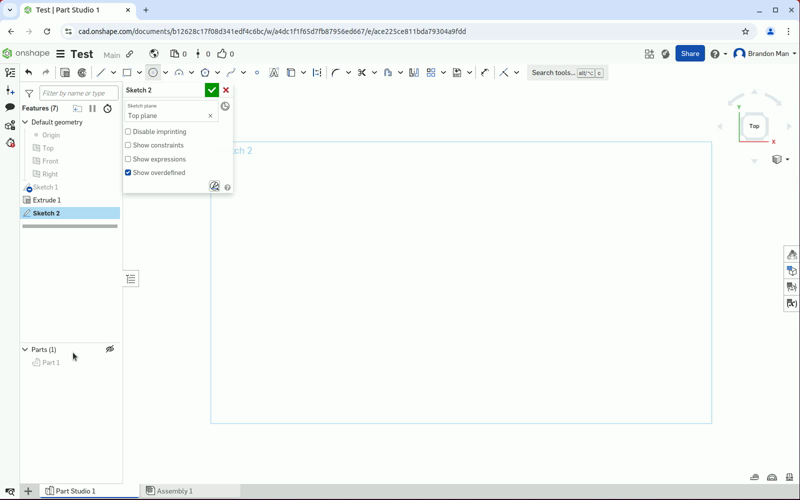
mouse_move(460, 282)
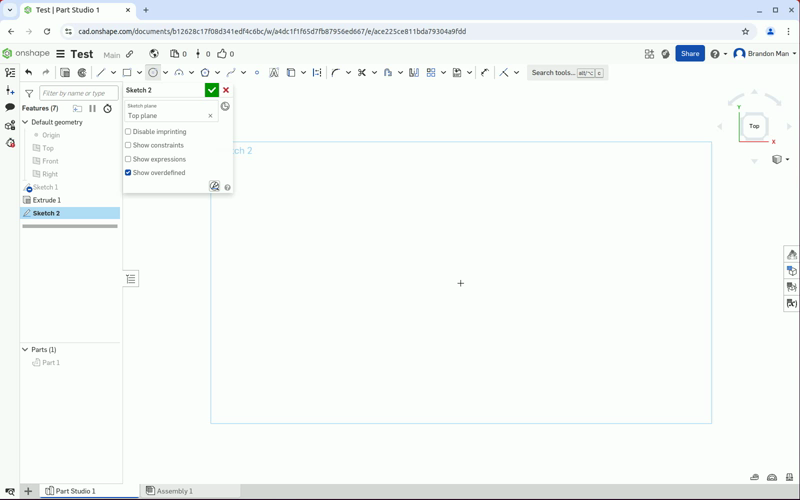
click(460, 282)
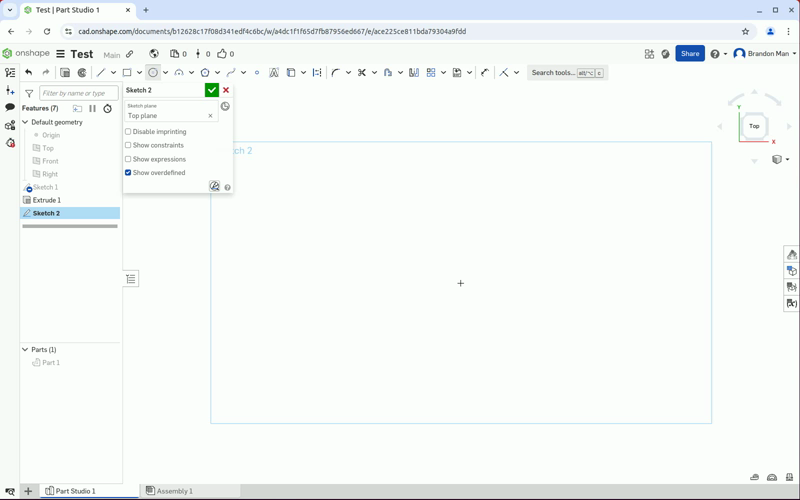
key_up(shift)
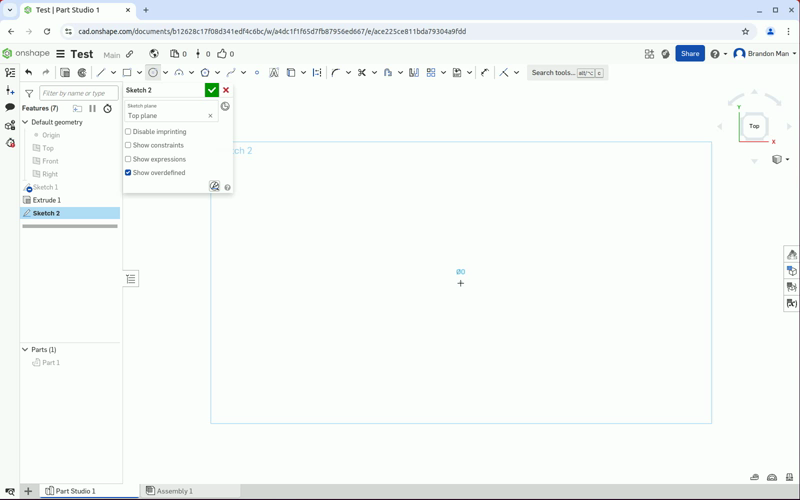
mouse_move(527, 282)
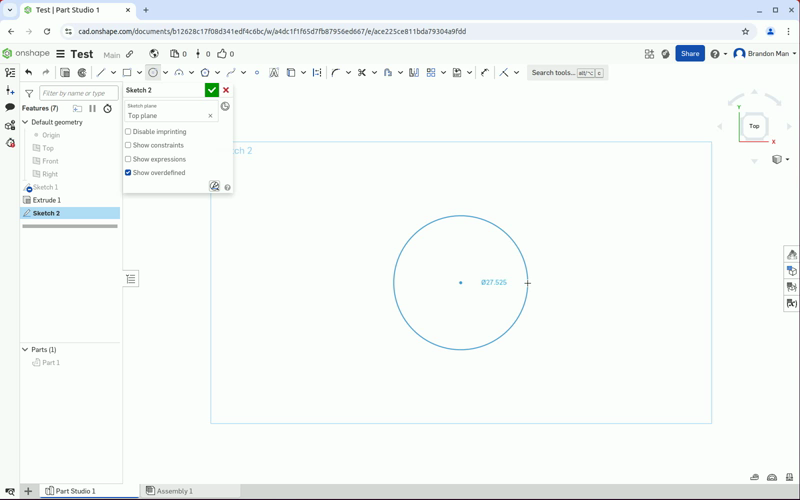
click(527, 282)
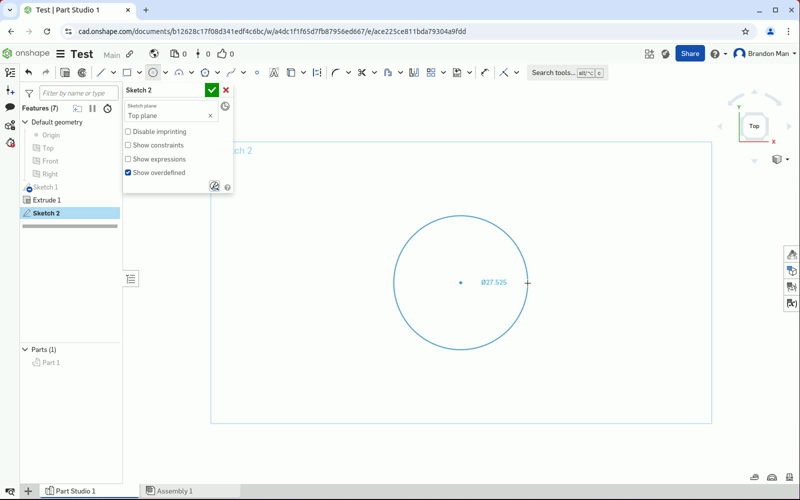
key(esc)
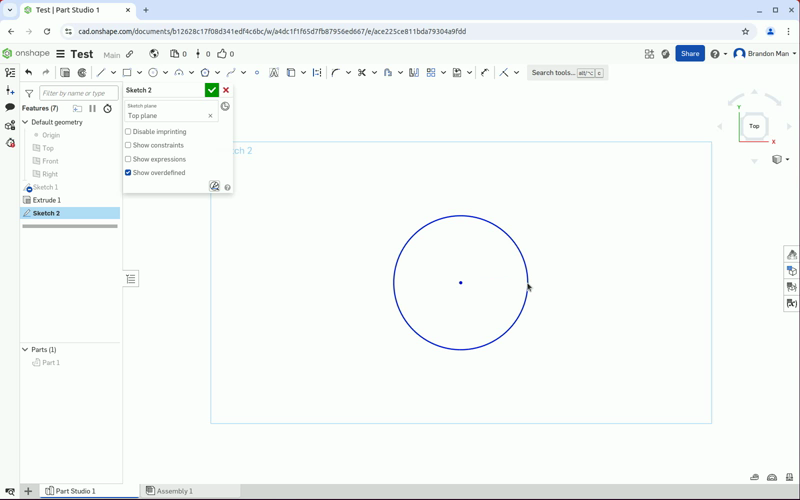
key(c)
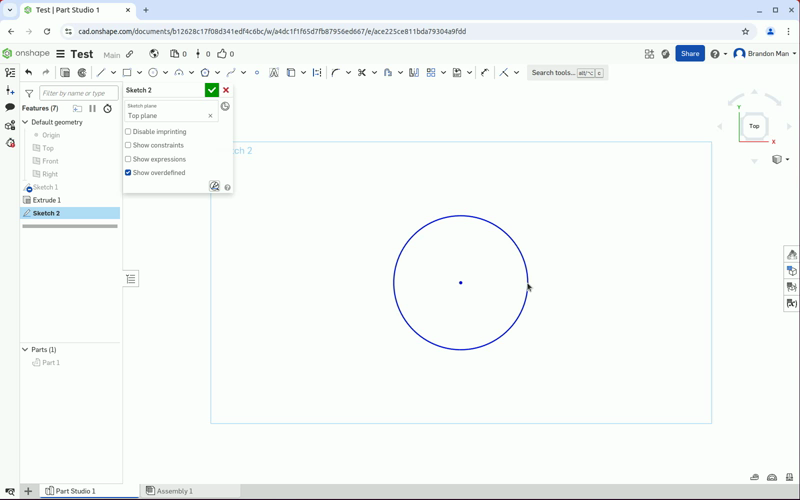
key_down(shift)
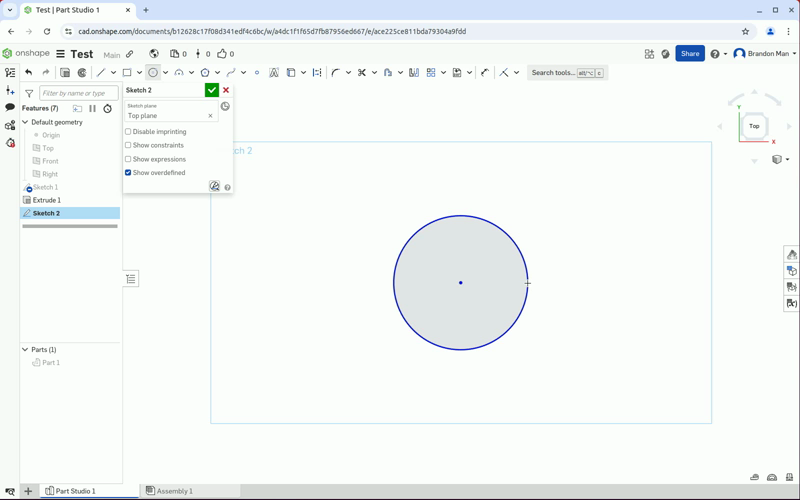
mouse_move(460, 282)
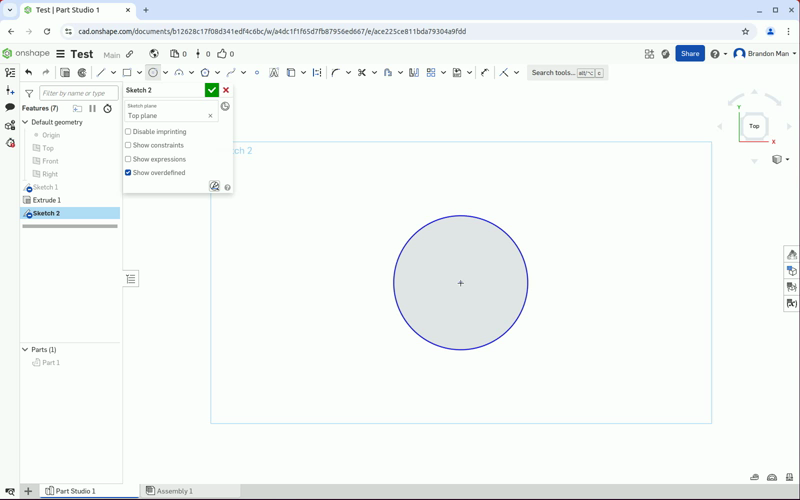
click(460, 282)
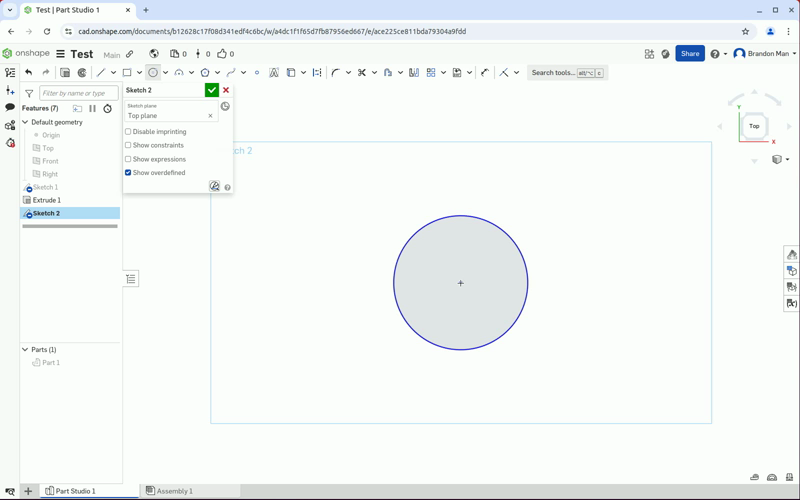
key_up(shift)
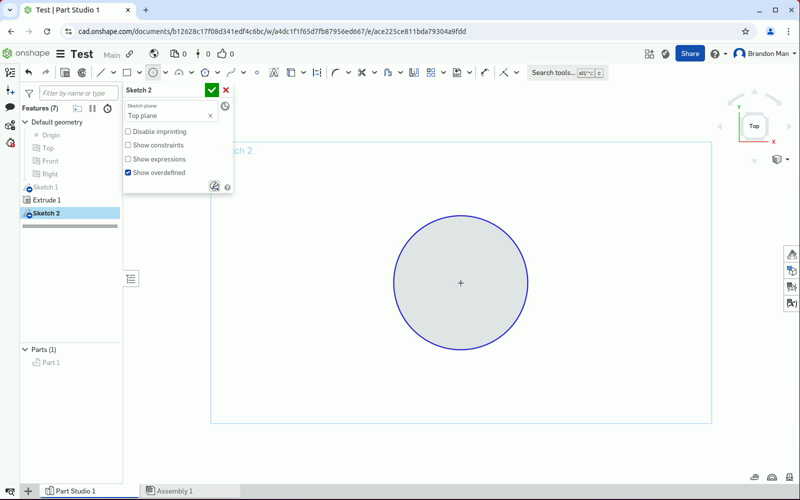
mouse_move(523, 282)
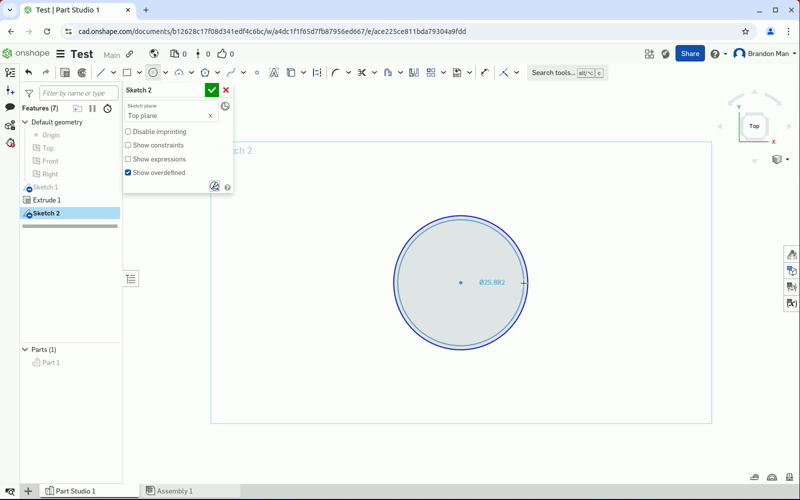
scroll(6)
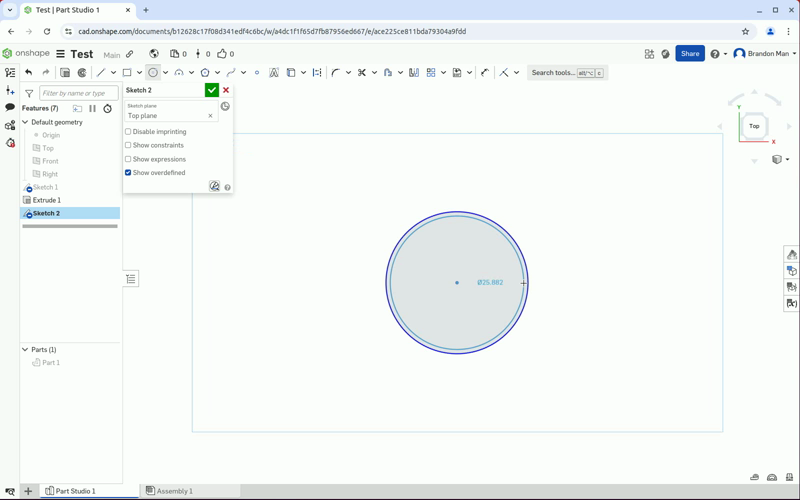
scroll(6)
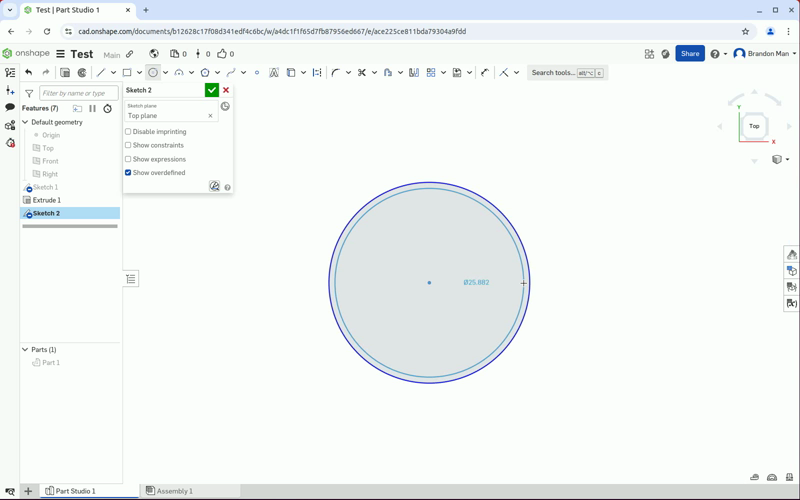
scroll(6)
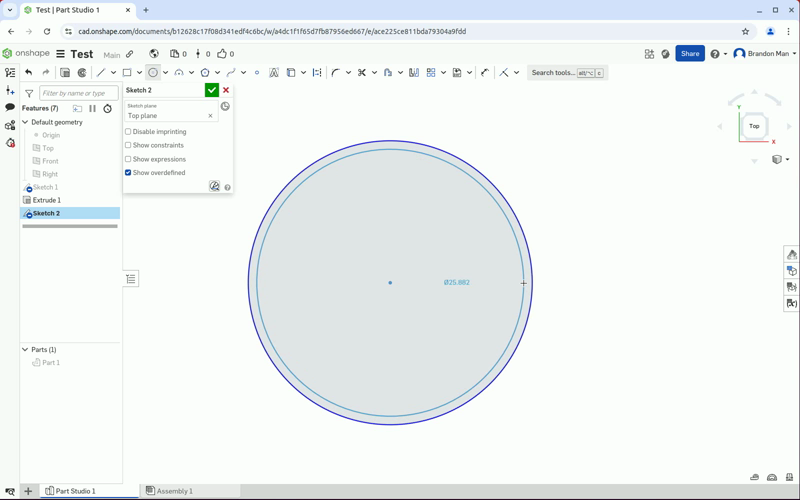
scroll(6)
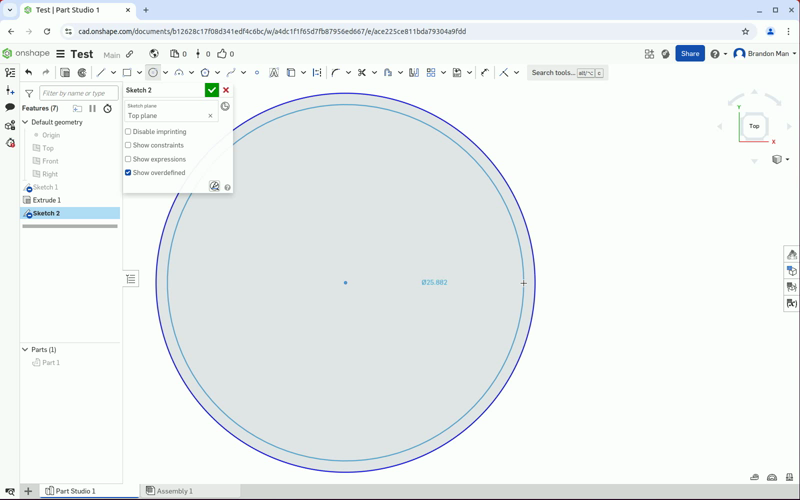
scroll(6)
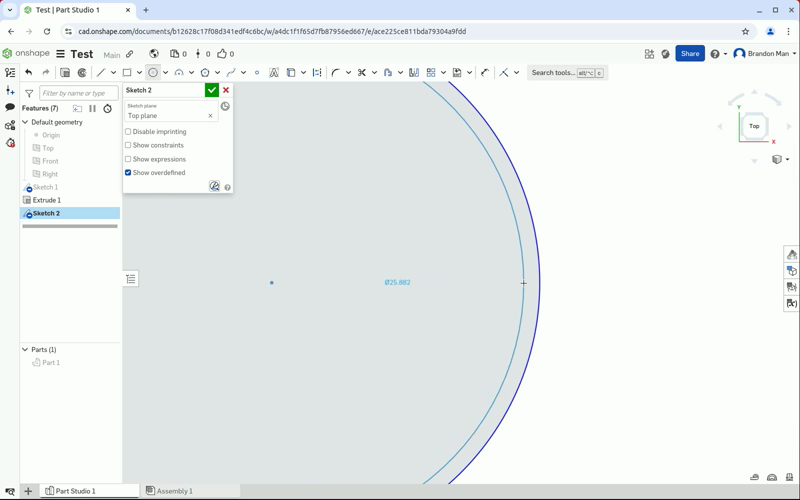
scroll(6)
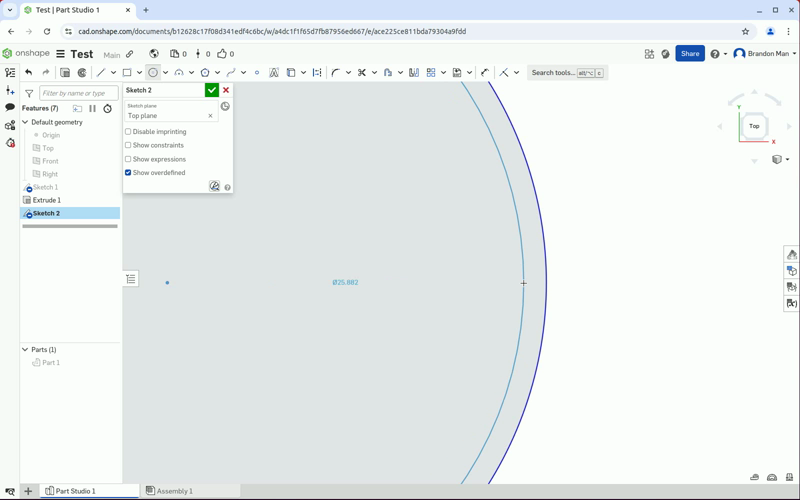
scroll(6)
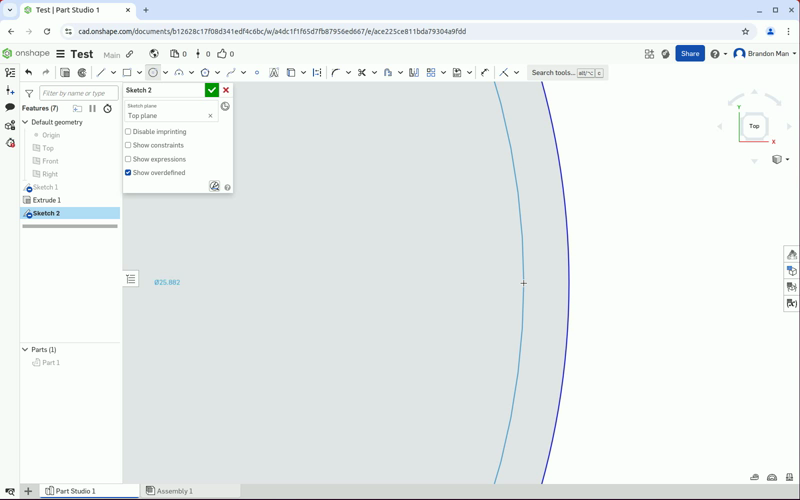
click(523, 282)
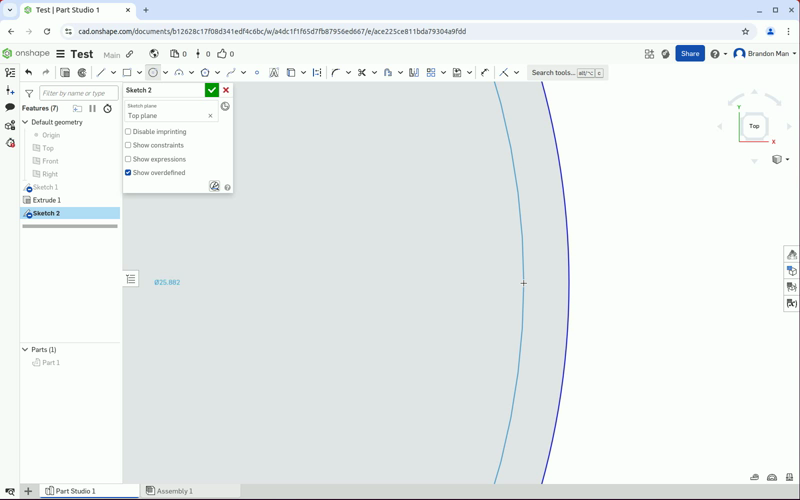
scroll(-6)
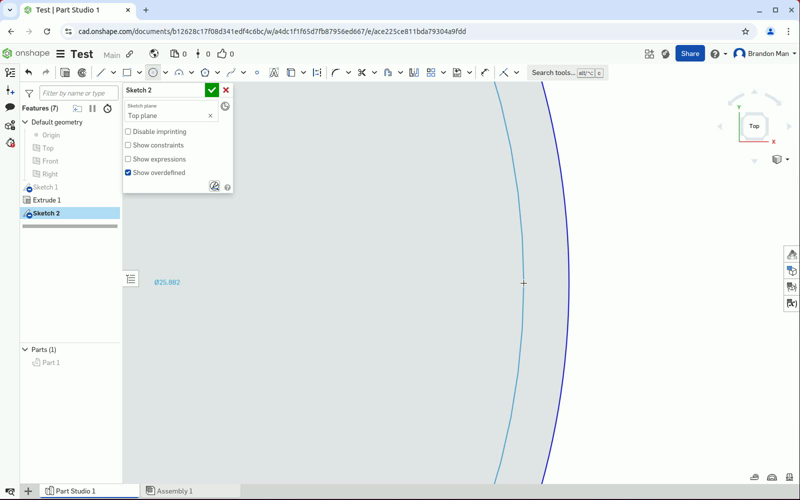
scroll(-6)
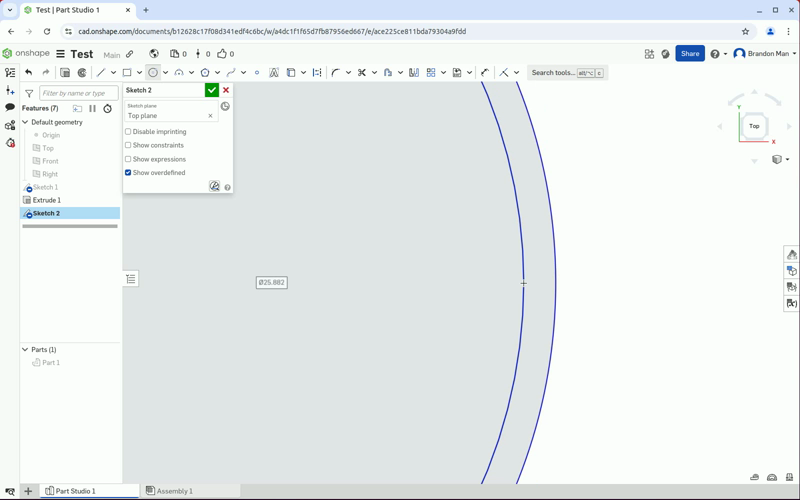
scroll(-6)
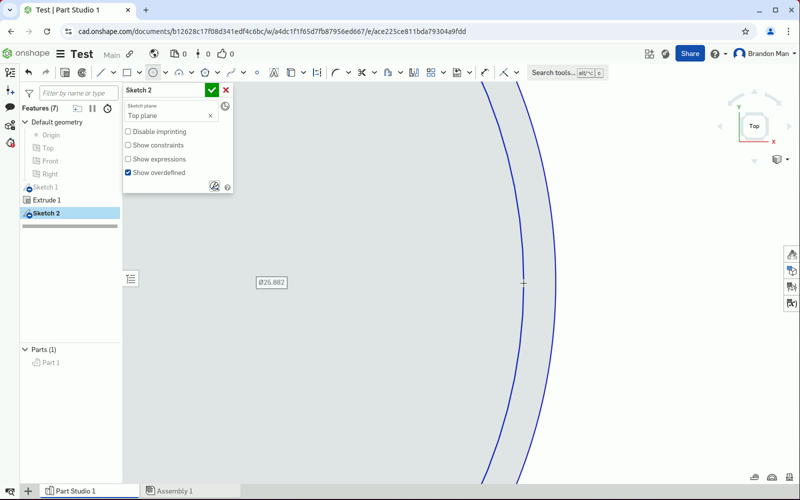
scroll(-6)
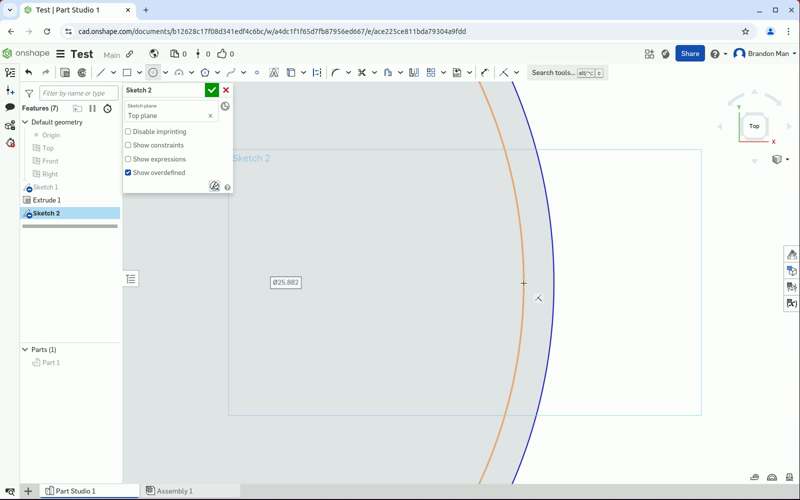
scroll(-6)
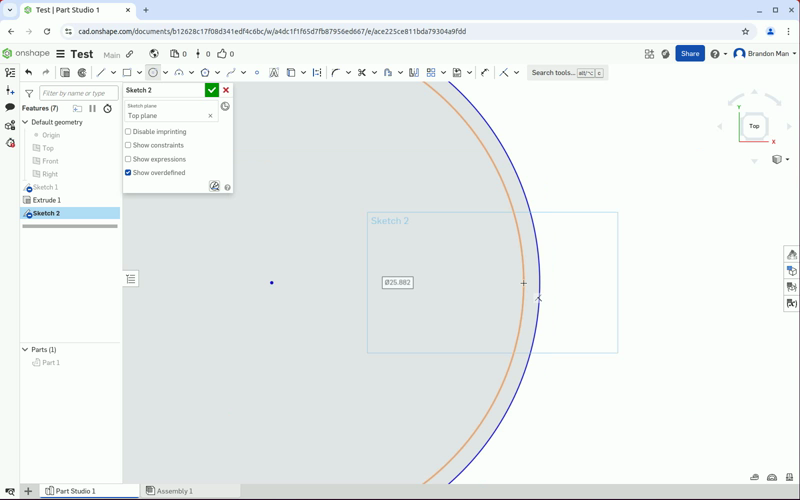
scroll(-6)
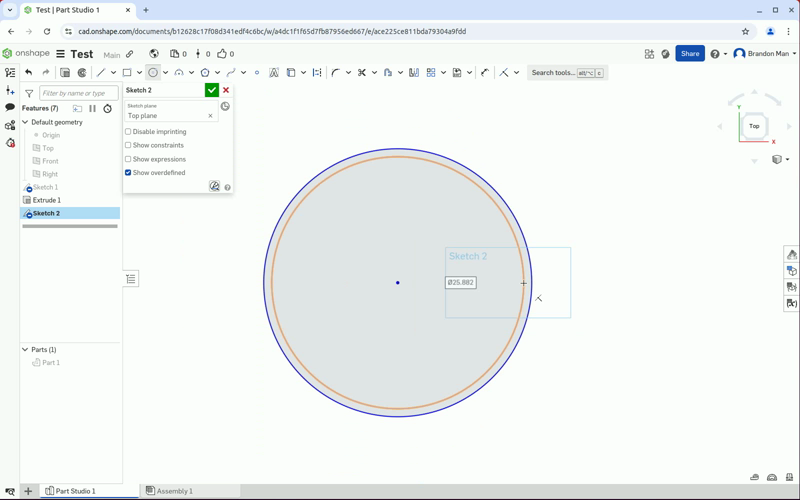
scroll(-6)
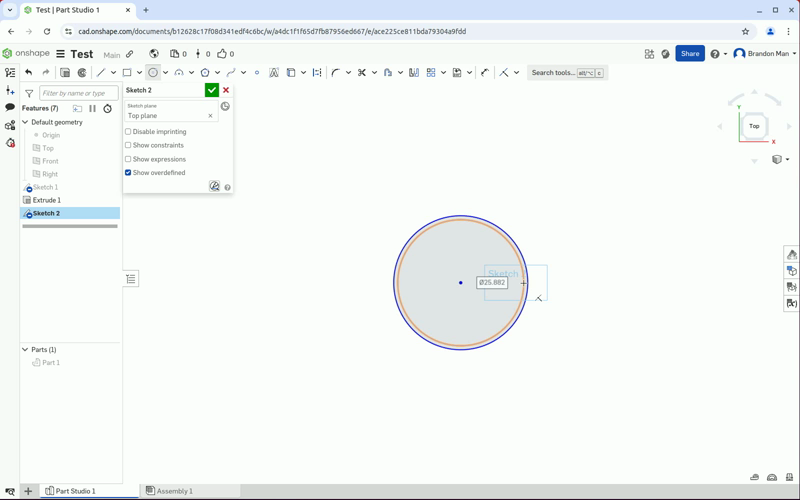
key(esc)
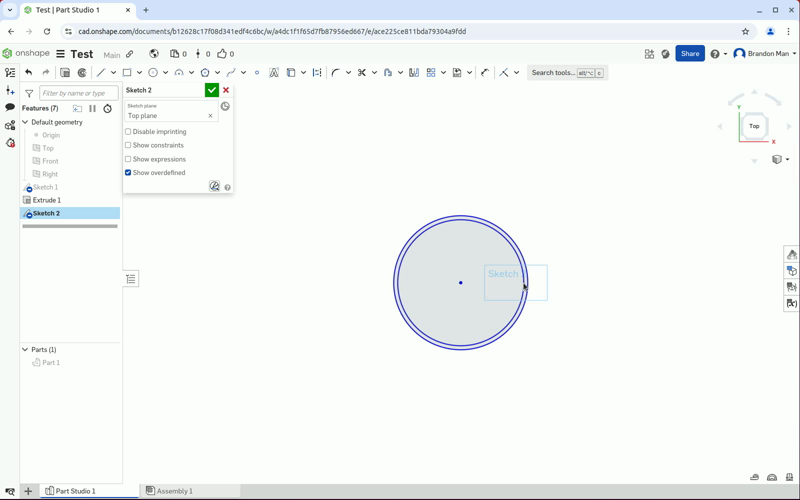
mouse_move(479, 345)
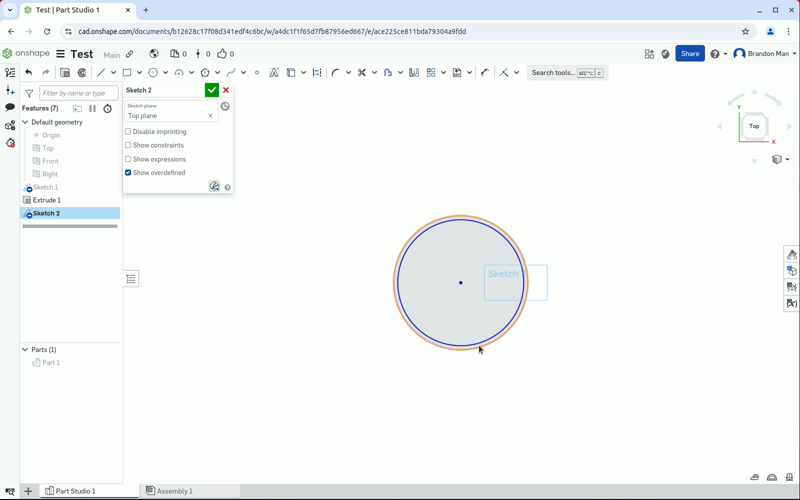
scroll(6)
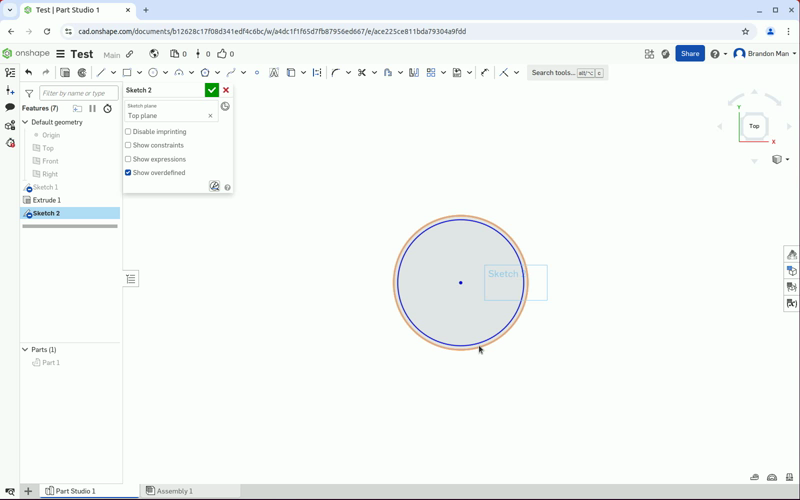
scroll(6)
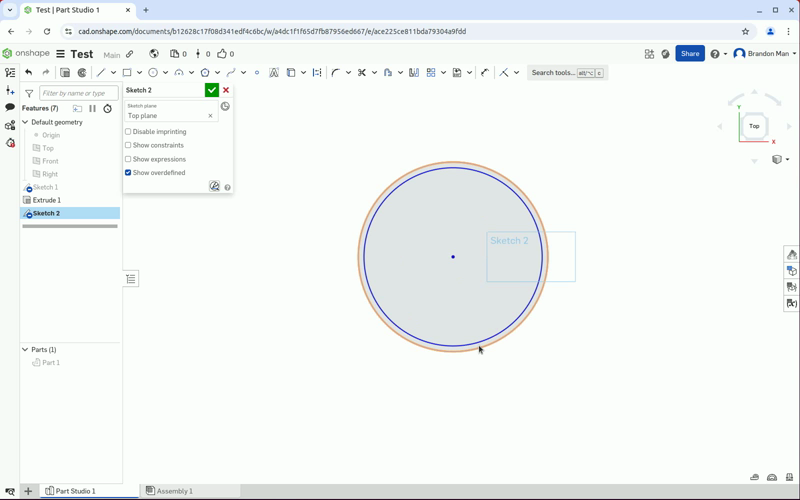
scroll(6)
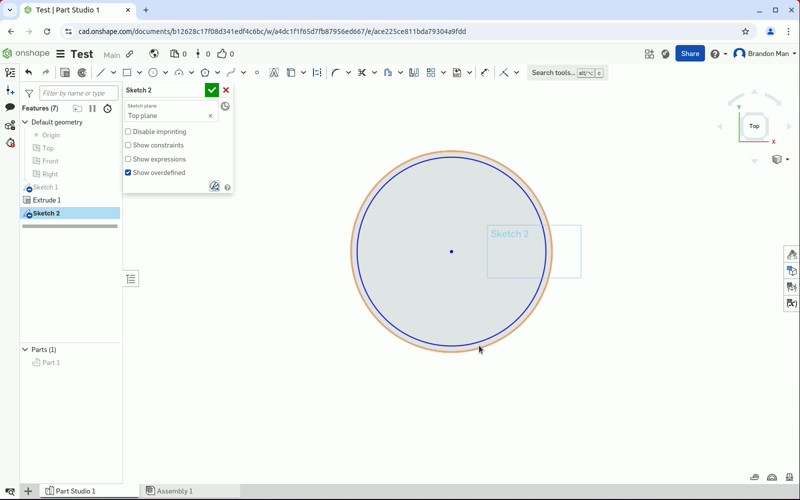
scroll(6)
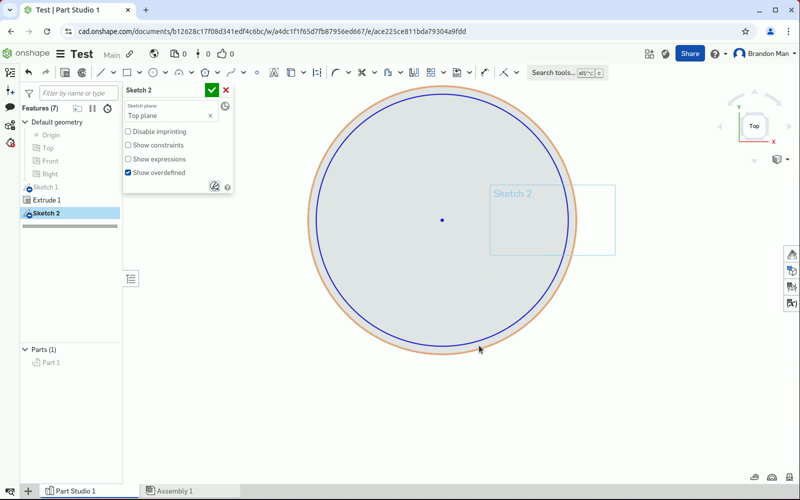
scroll(6)
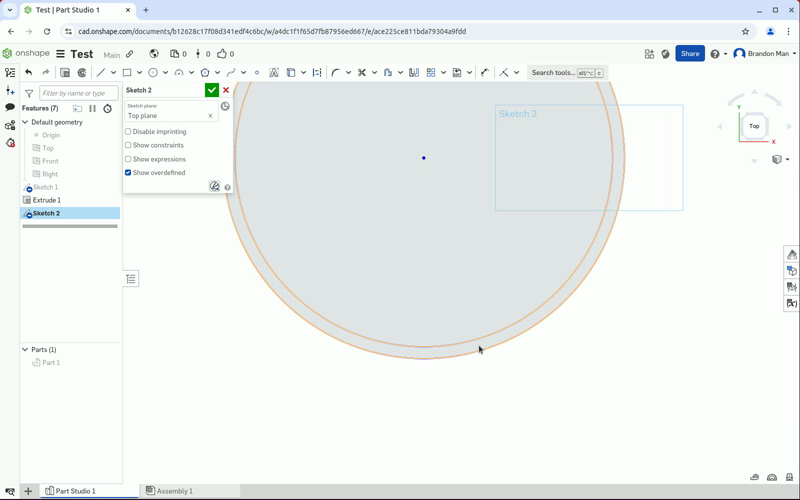
scroll(6)
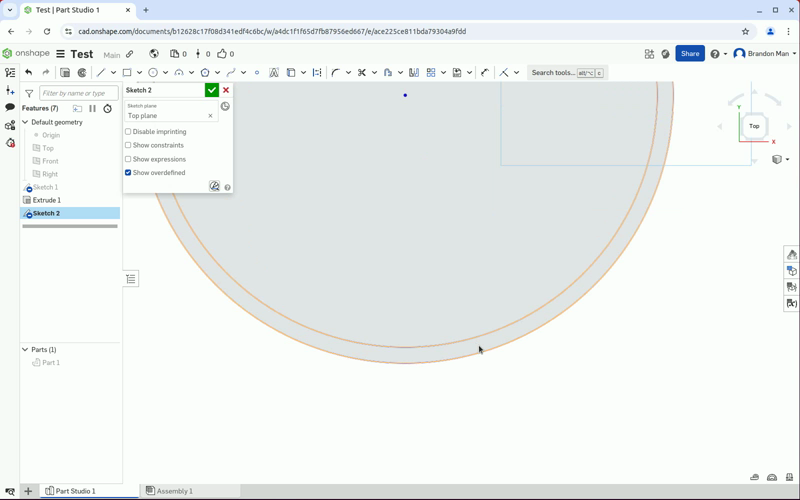
scroll(6)
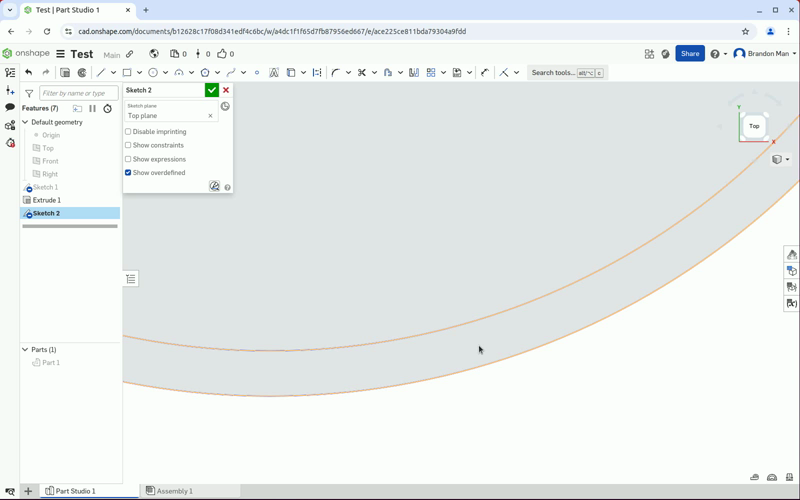
click(479, 345)
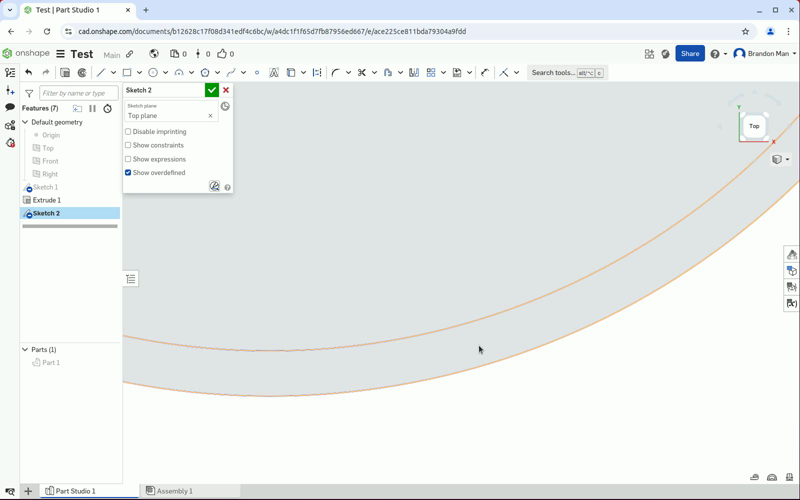
scroll(-6)
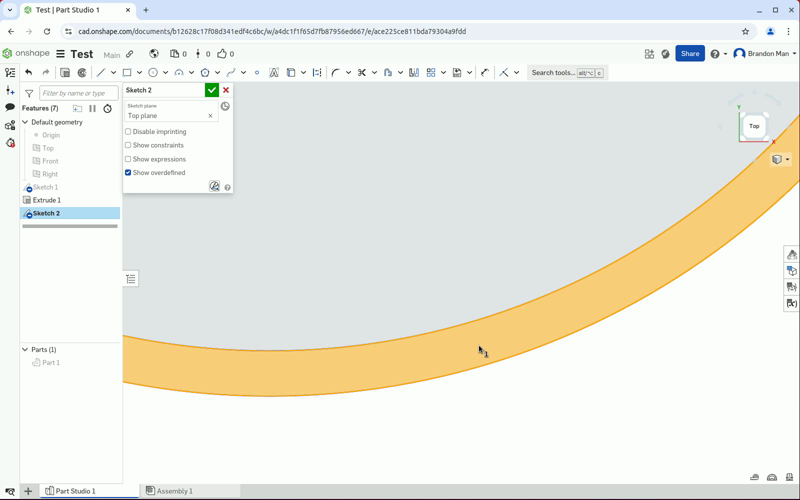
scroll(-6)
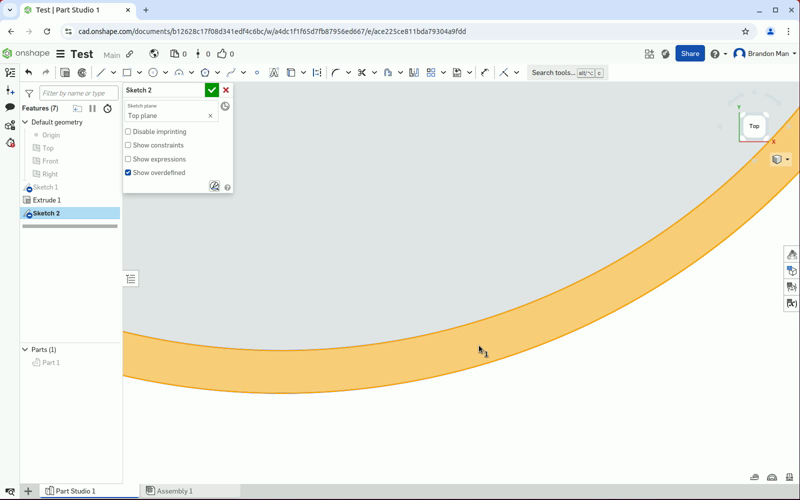
scroll(-6)
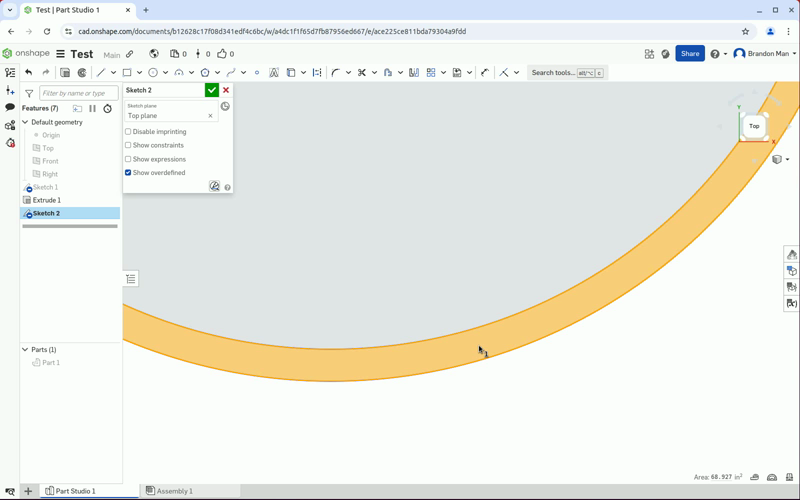
scroll(-6)
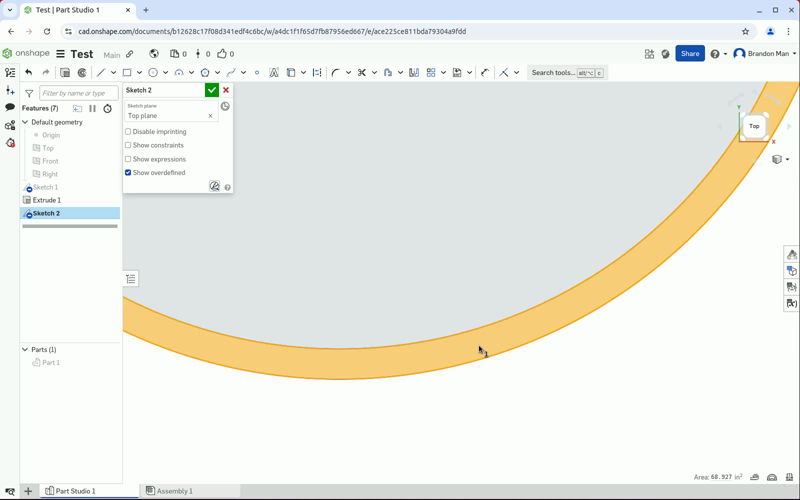
scroll(-6)
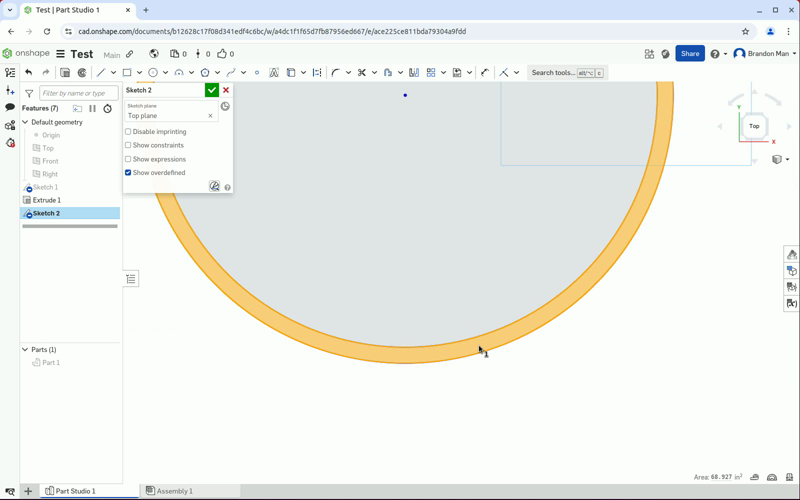
scroll(-6)
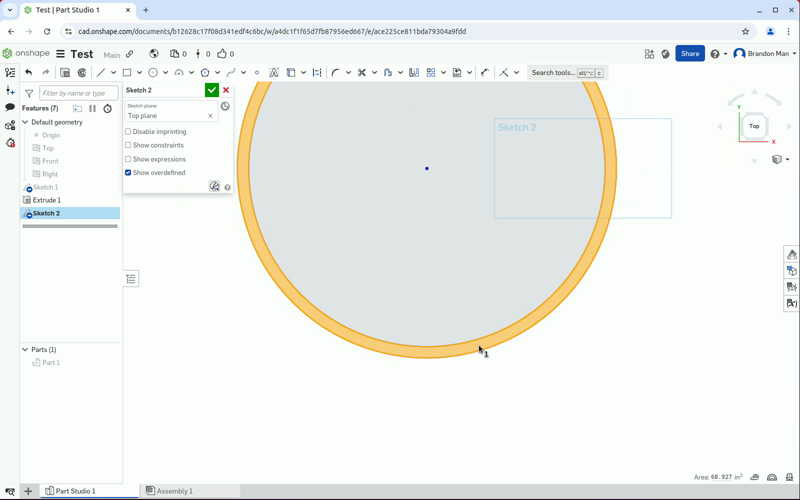
scroll(-6)
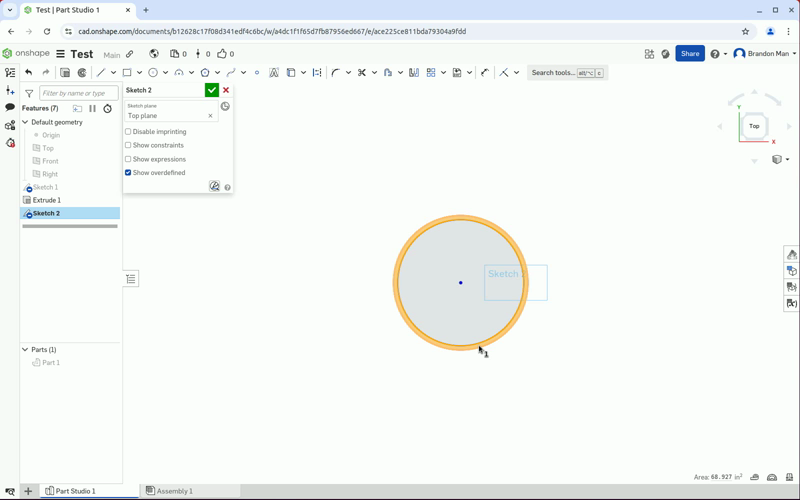
mouse_move(73, 352)
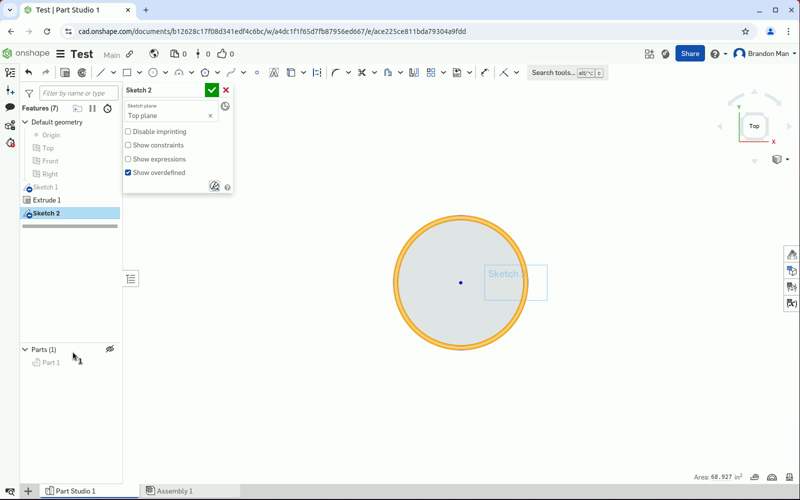
key(shift+y)
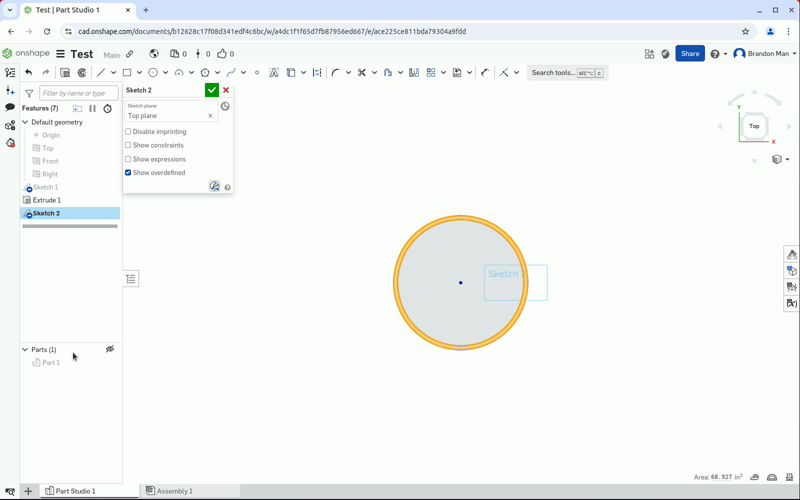
key(shift+e)
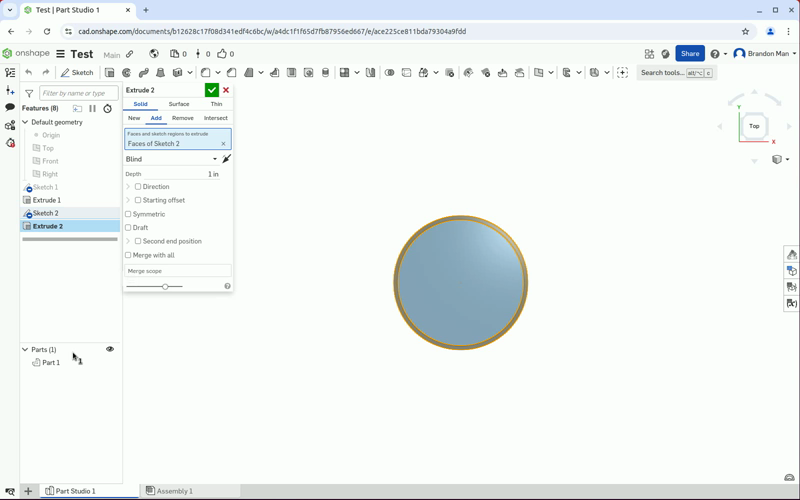
mouse_move(143, 106)
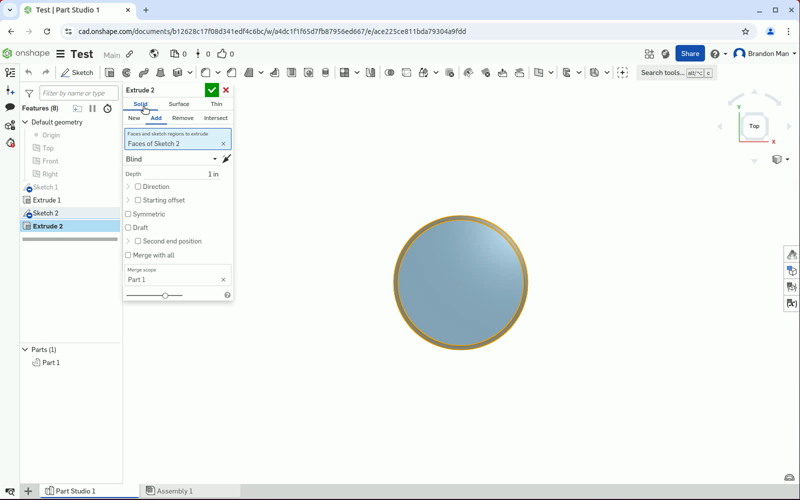
click(143, 106)
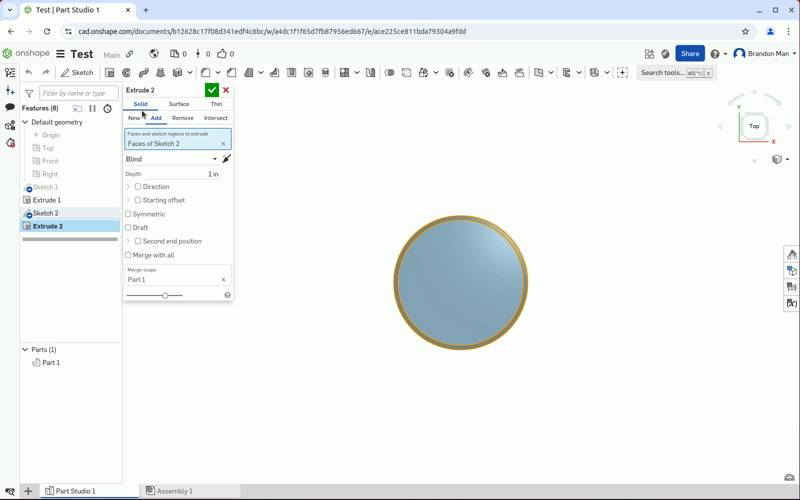
mouse_move(137, 120)
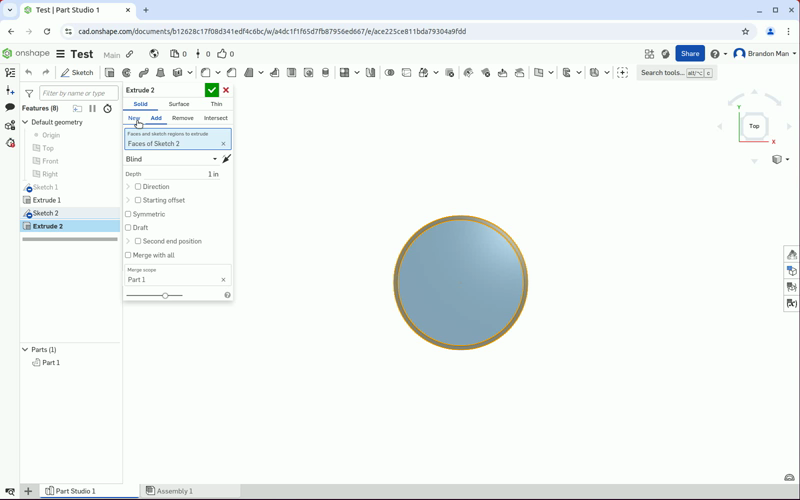
click(137, 120)
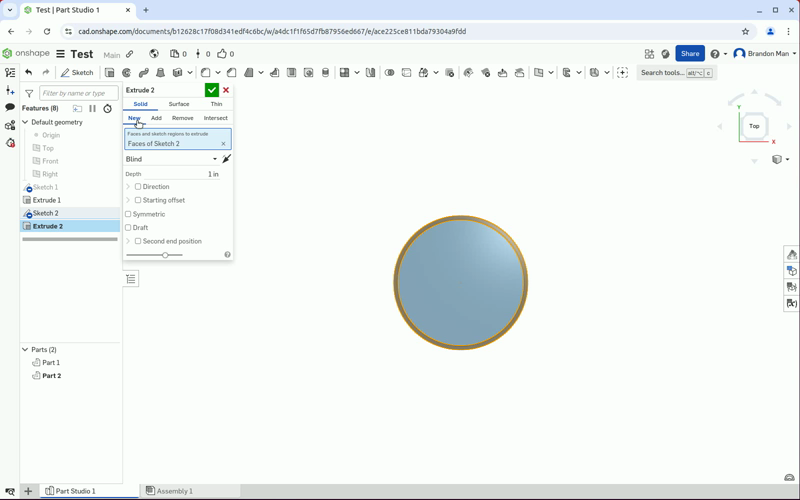
key(tab, 4)
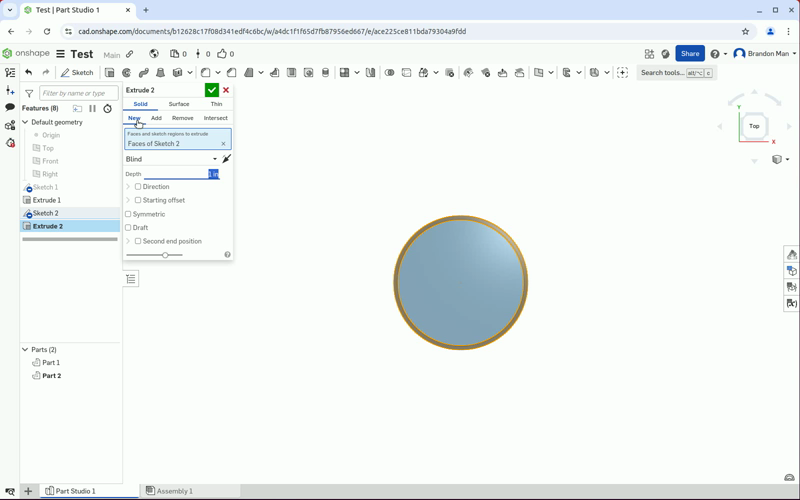
text(-23.108)
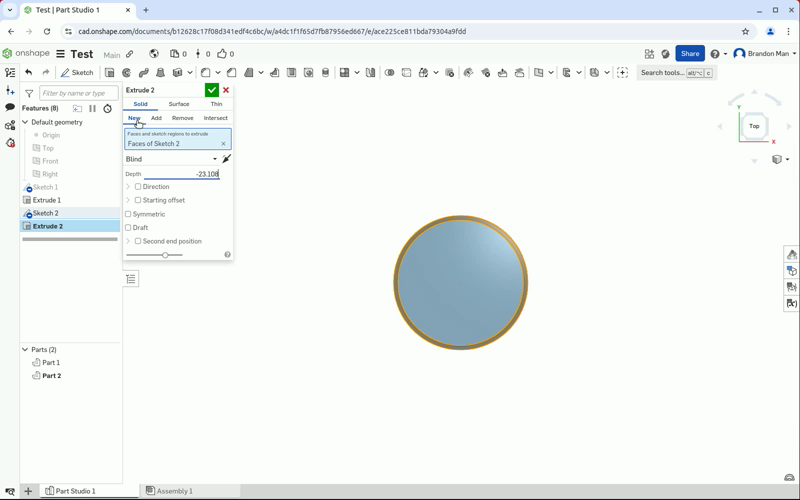
key(enter)
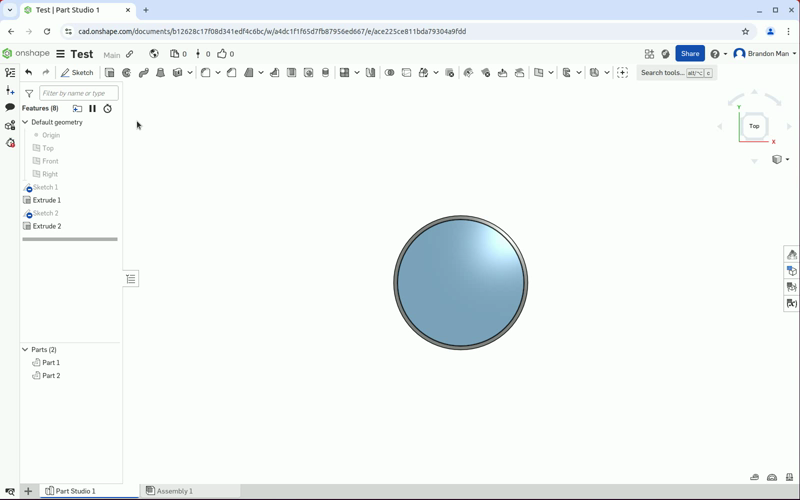
key(shift+h)
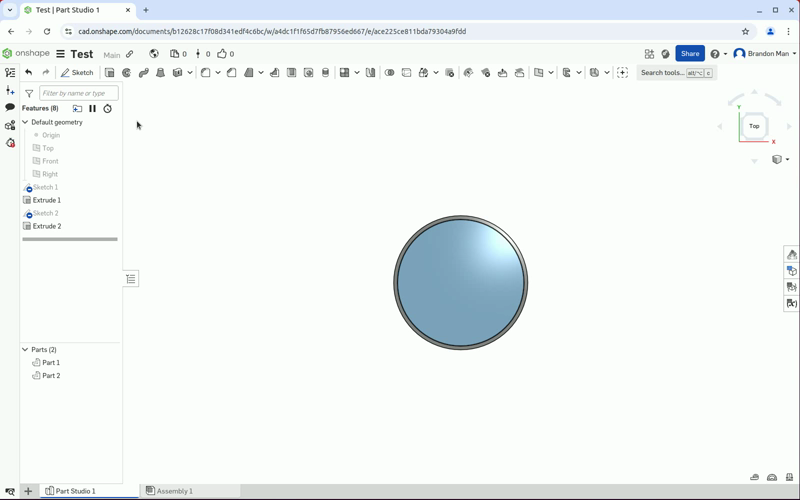
key(shift+h)
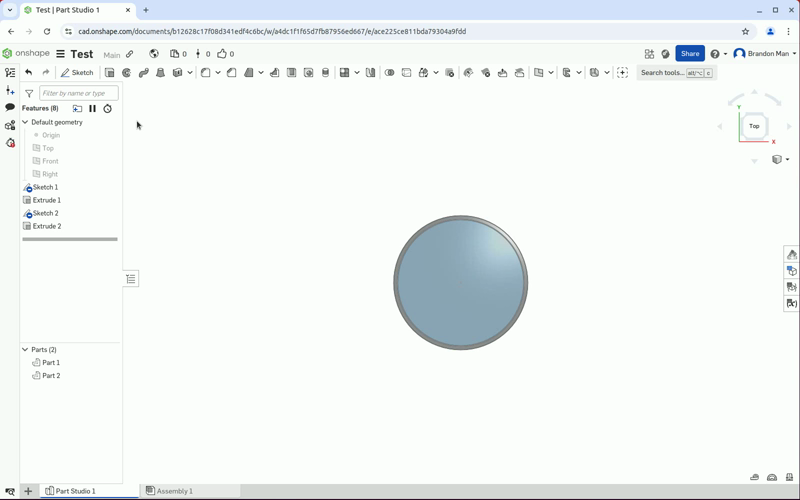
key(shift+7)
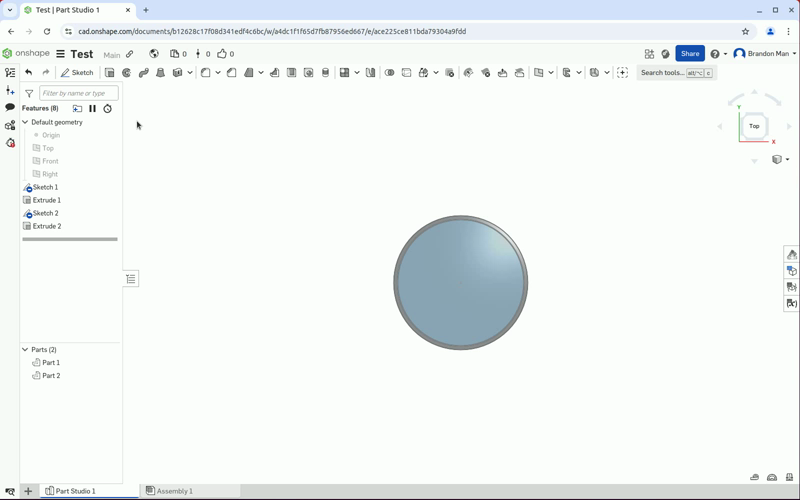
key(up, 3)
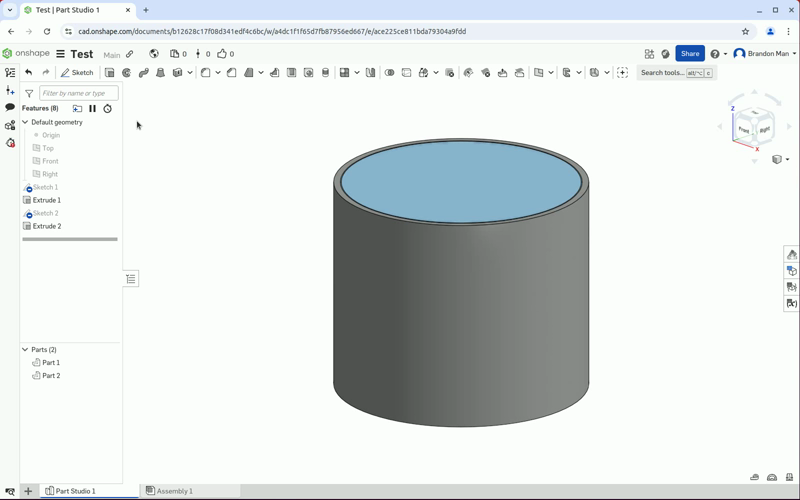
key(left, 3)
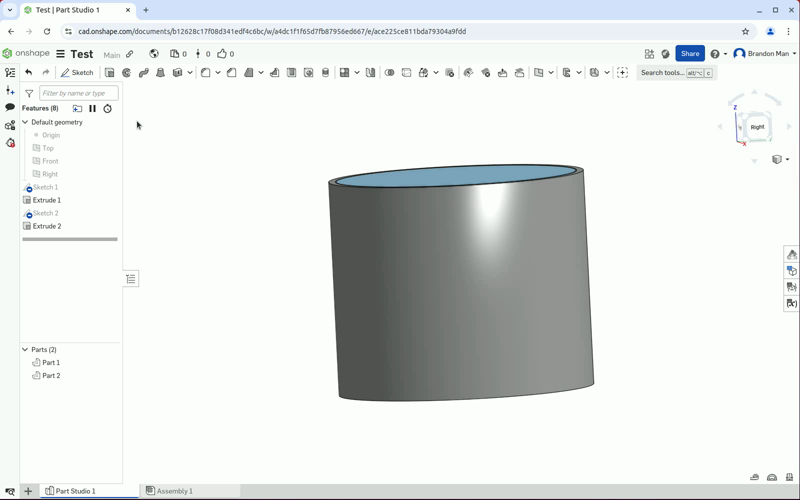
key(right, 3)
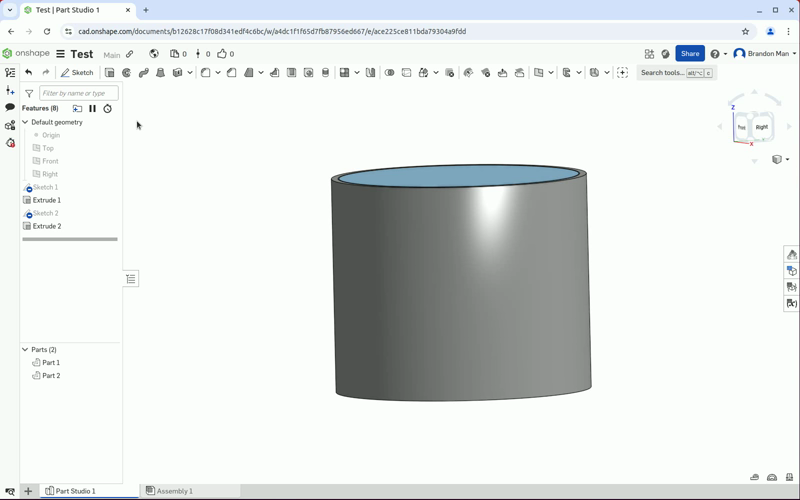
key(down, 3)
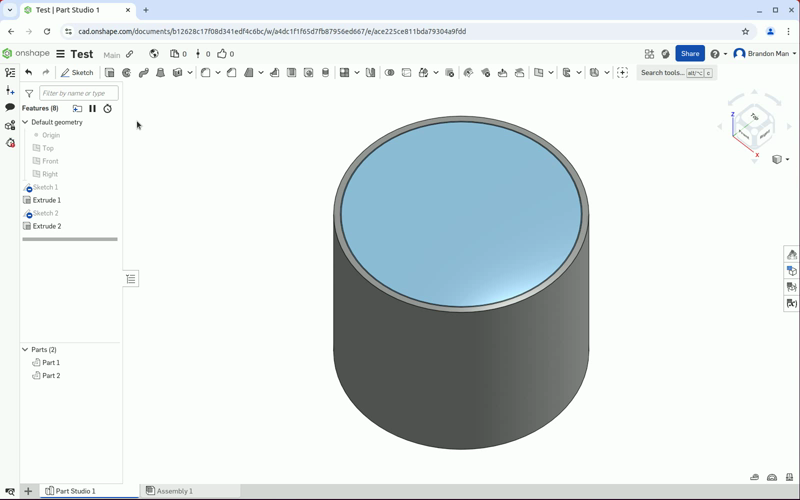
mouse_move(73, 189)
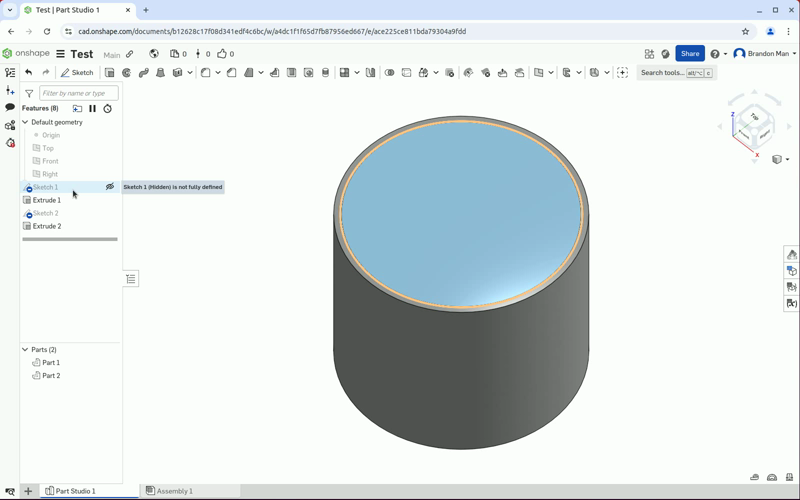
click(73, 189)